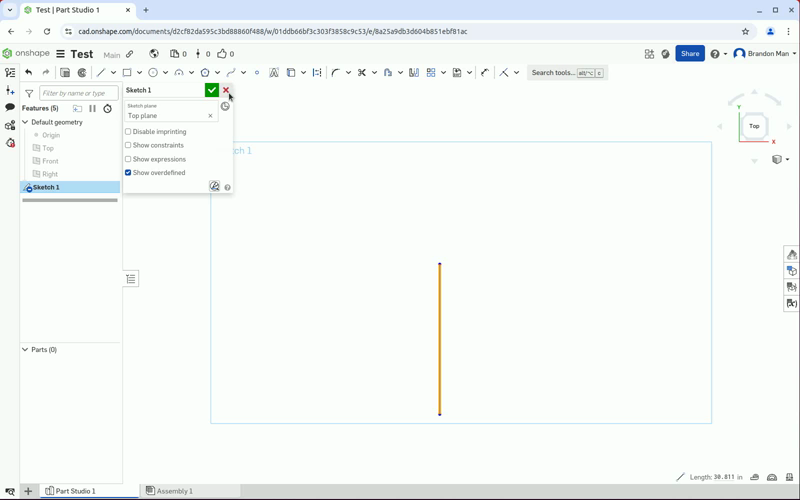
key(shift+h)
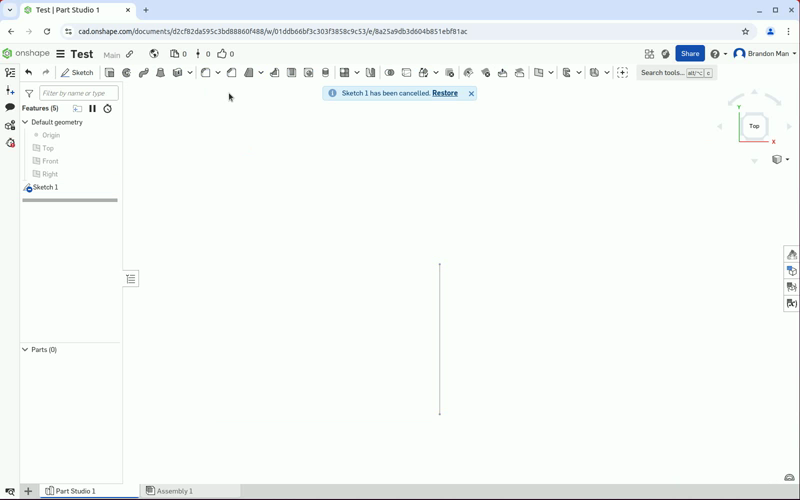
key(shift+s)
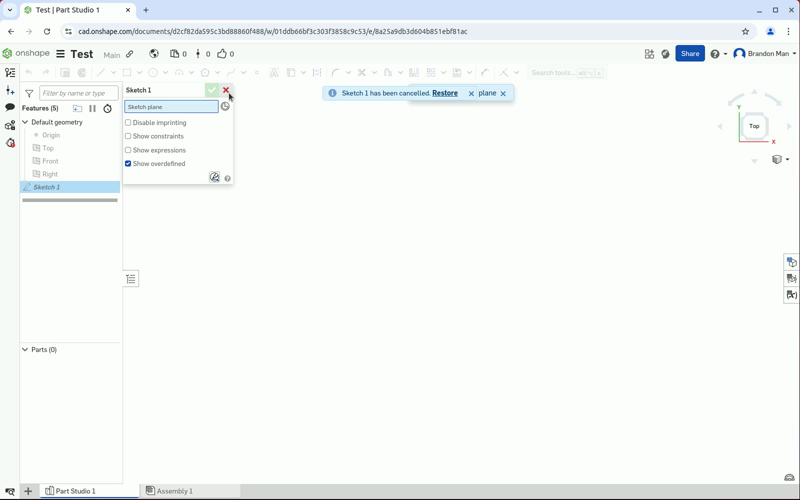
mouse_move(73, 150)
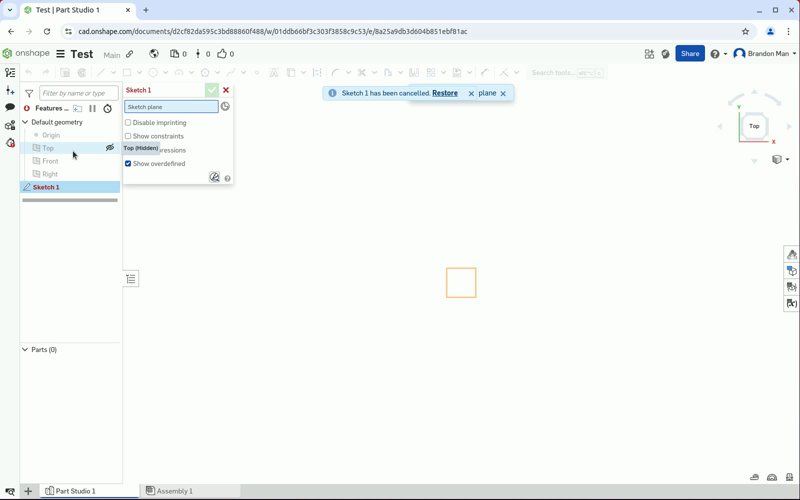
click(73, 150)
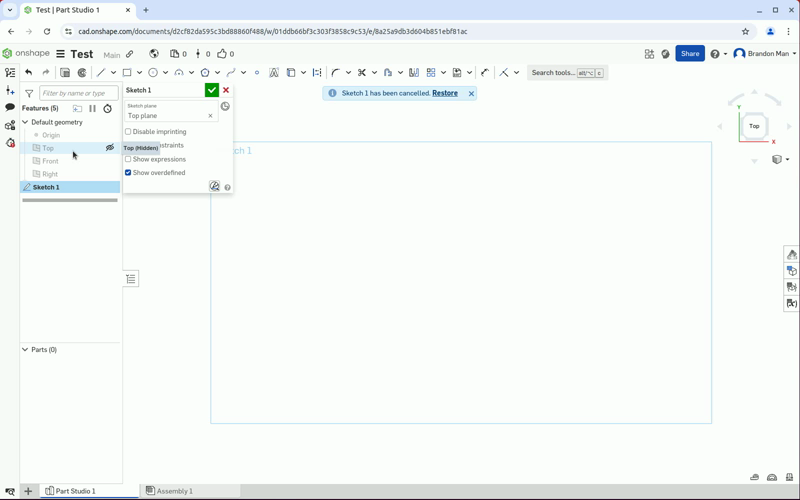
mouse_move(73, 352)
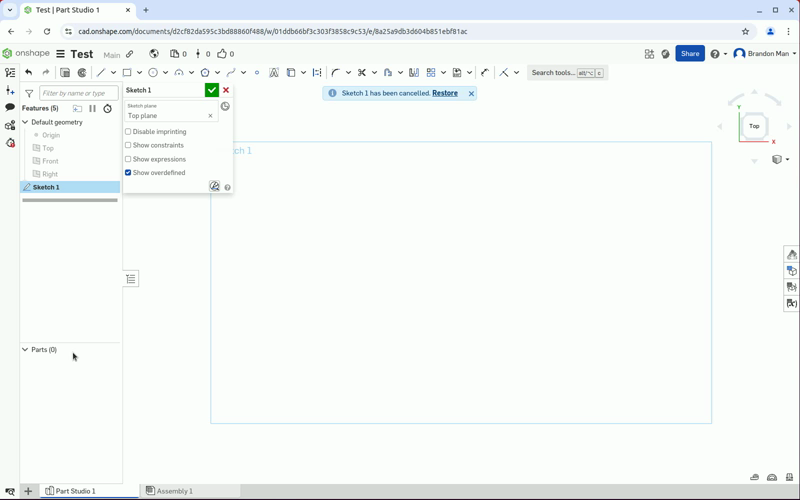
key(y)
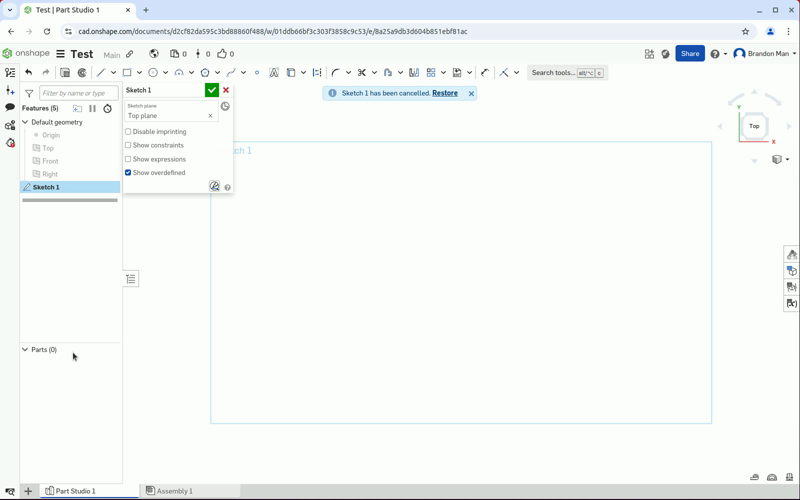
key(c)
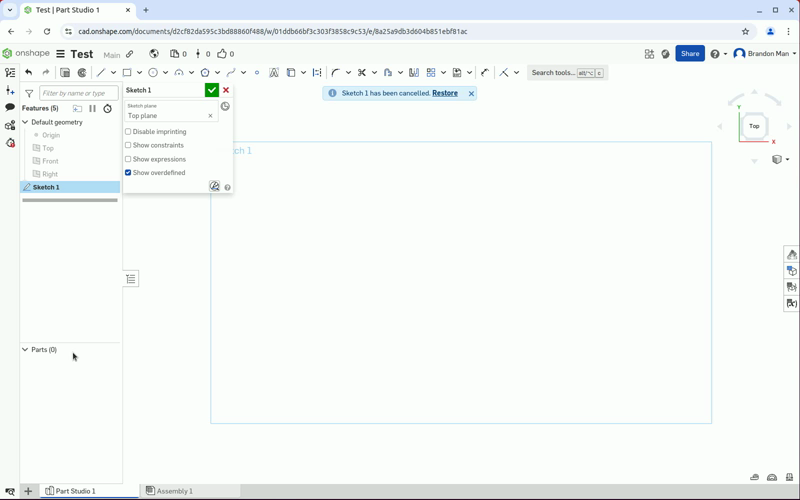
key_down(shift)
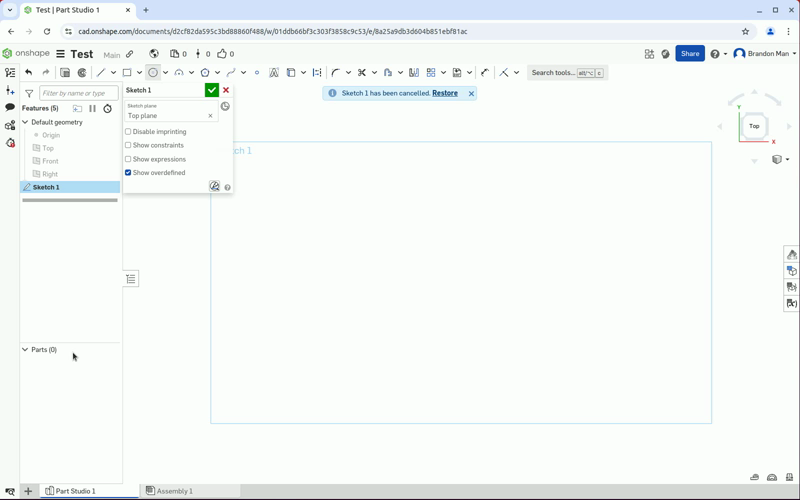
mouse_move(461, 282)
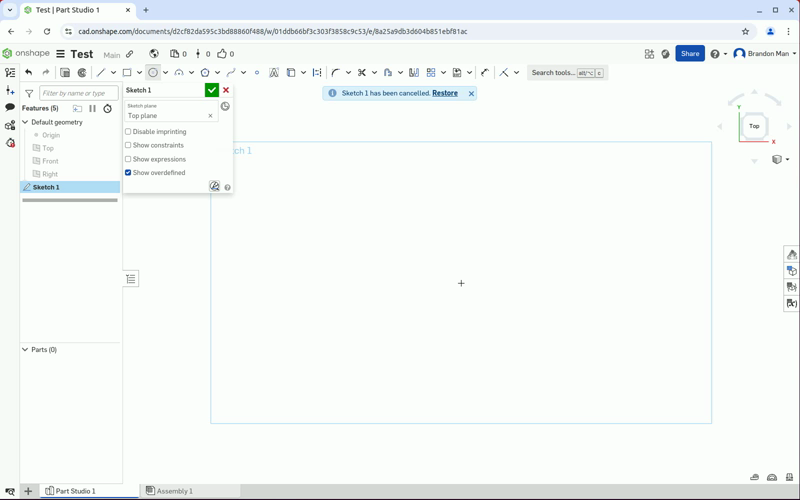
click(461, 282)
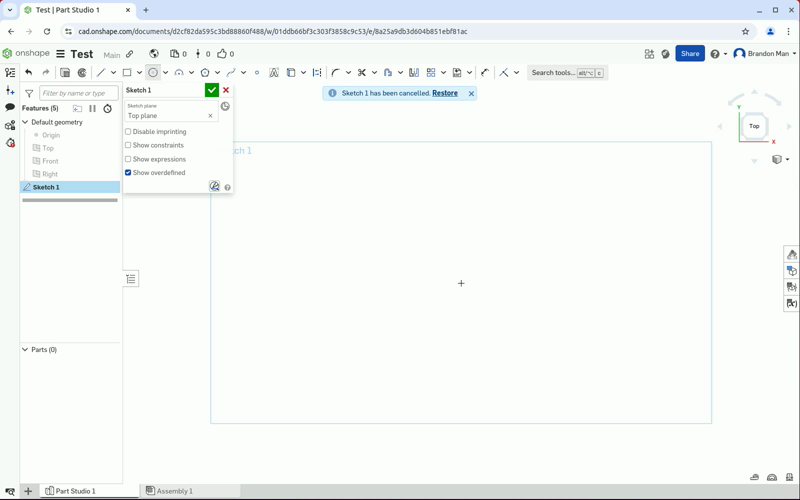
key_up(shift)
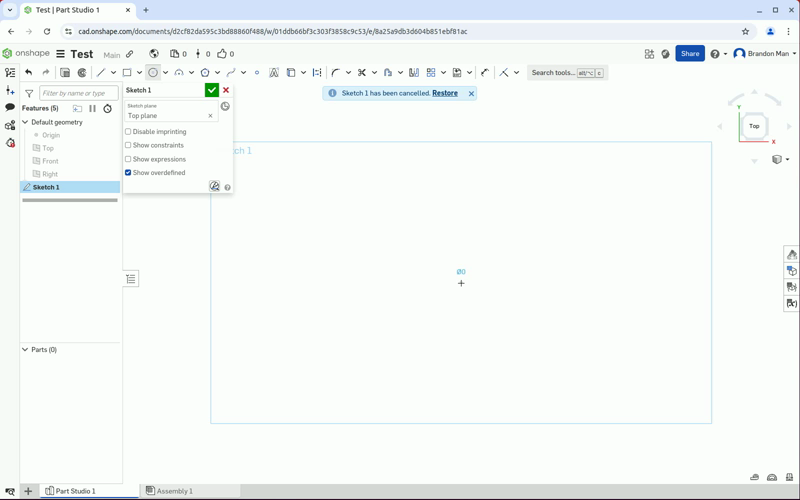
mouse_move(574, 282)
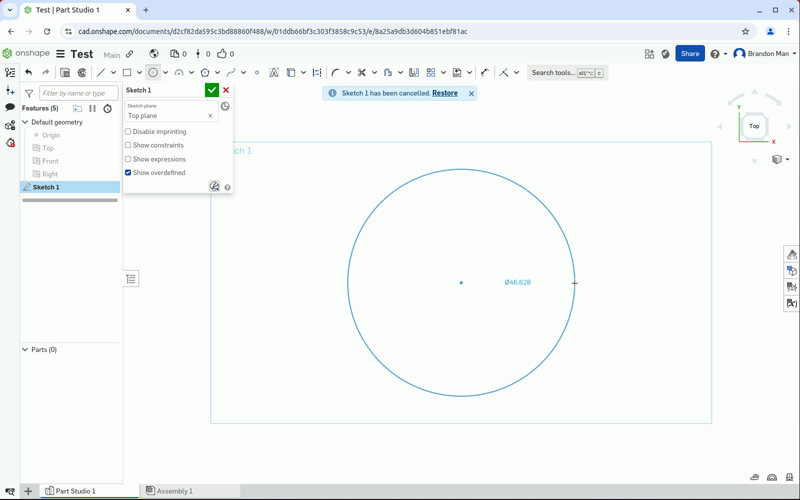
click(574, 282)
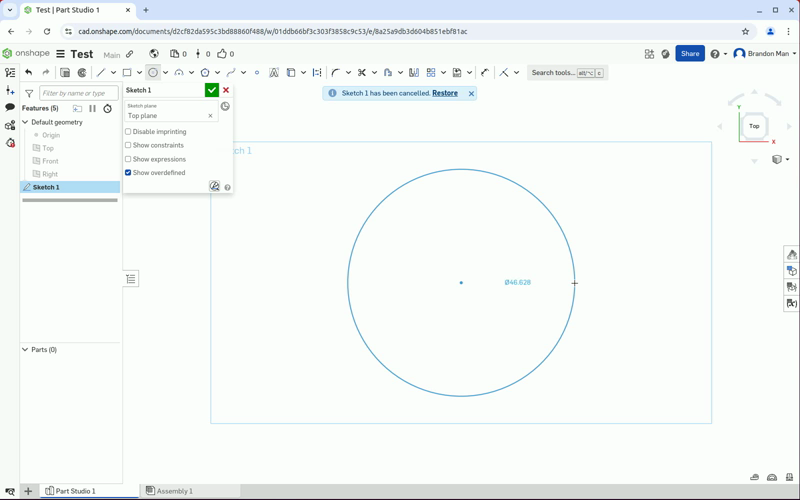
key(esc)
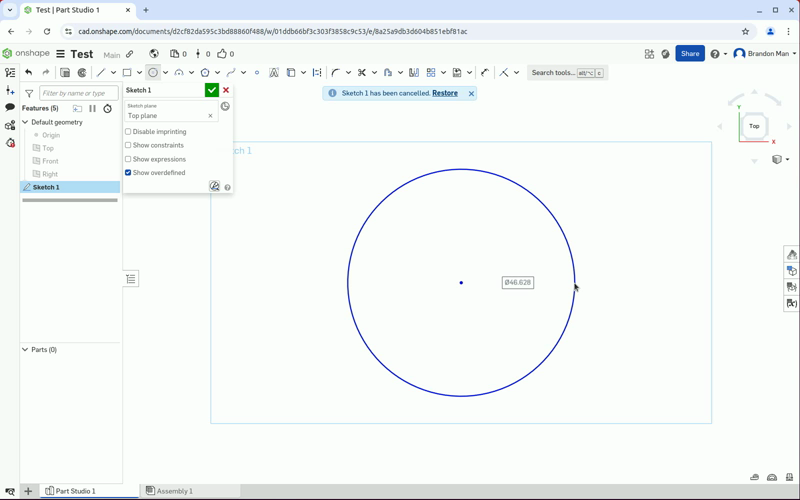
key(c)
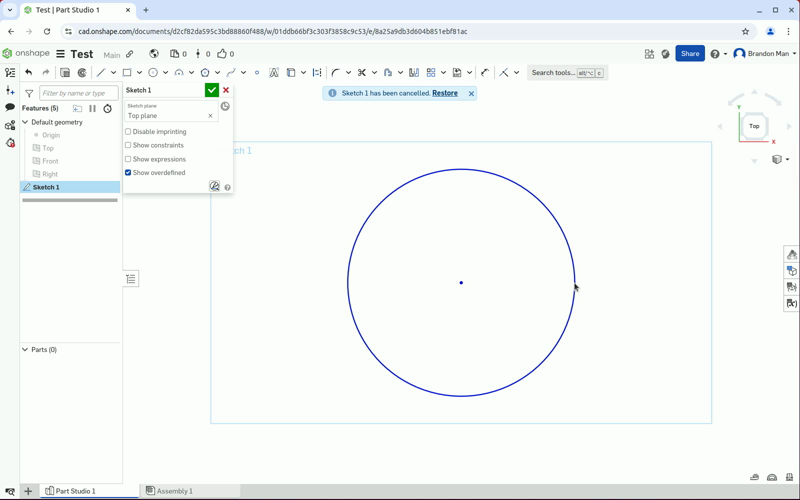
key_down(shift)
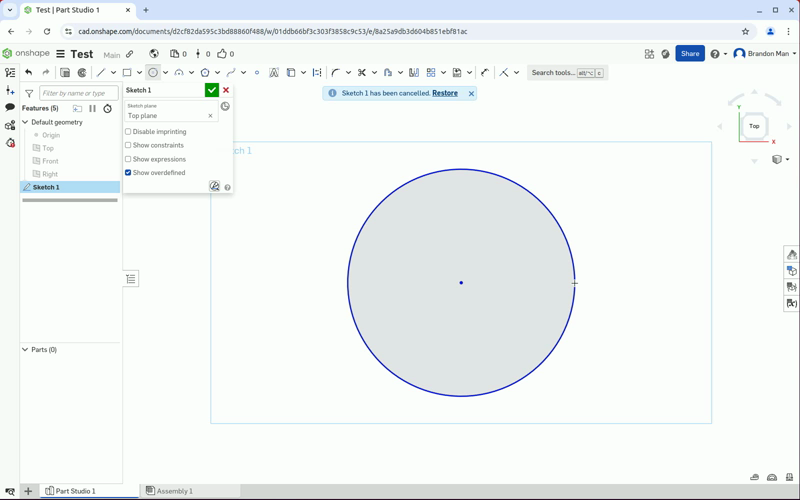
mouse_move(461, 282)
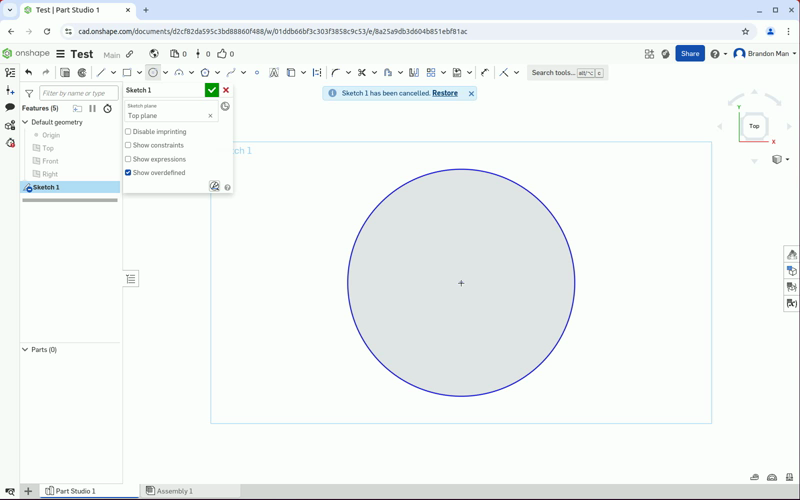
click(461, 282)
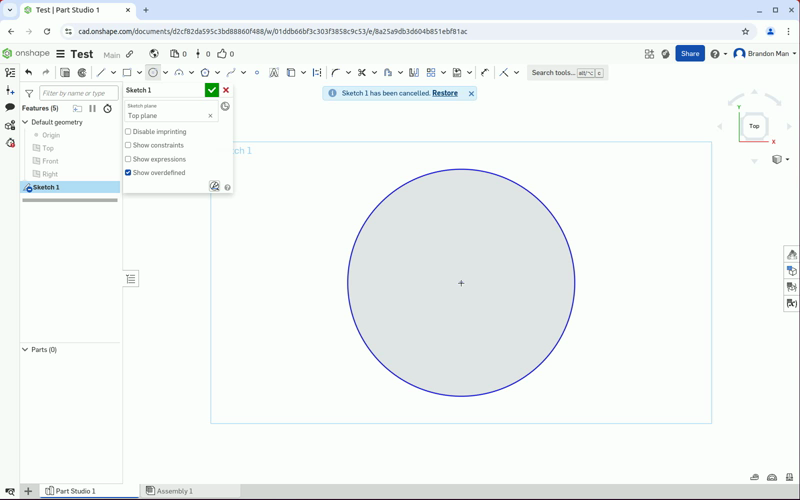
key_up(shift)
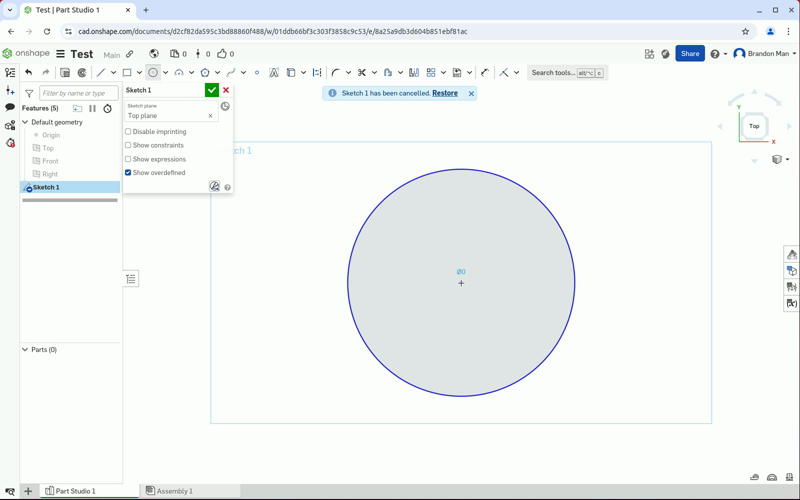
mouse_move(501, 282)
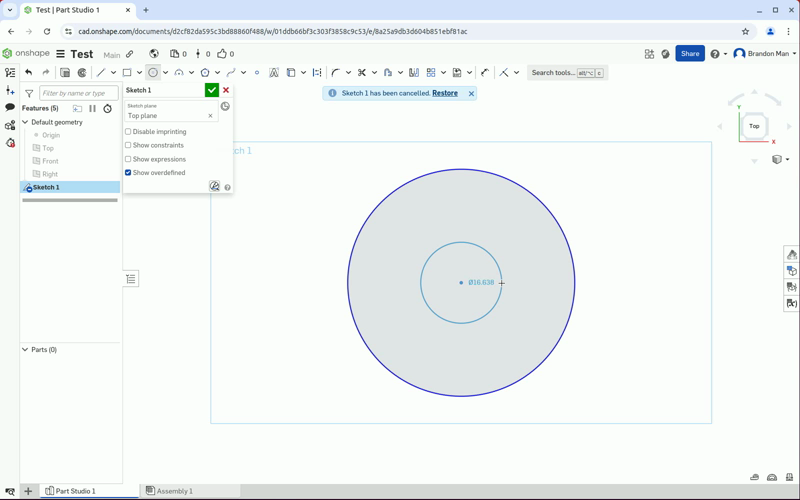
click(501, 282)
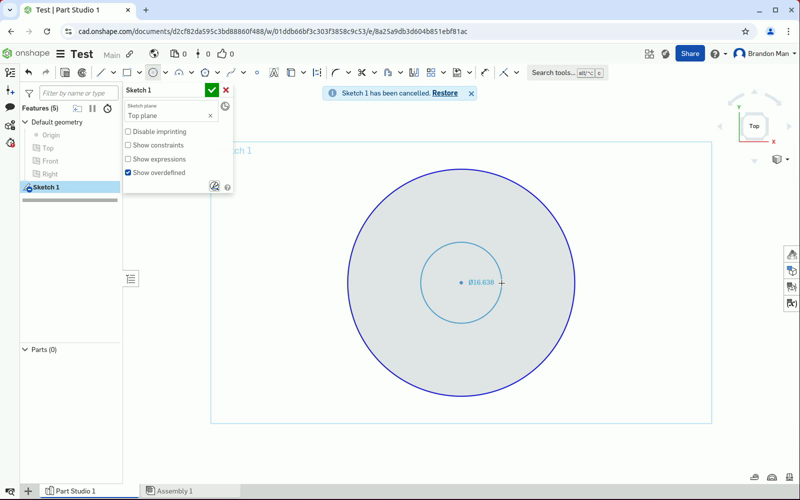
key(esc)
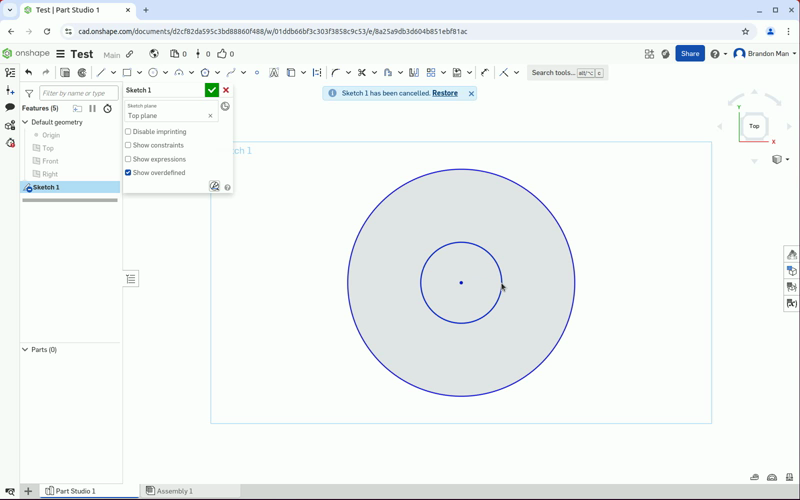
mouse_move(549, 278)
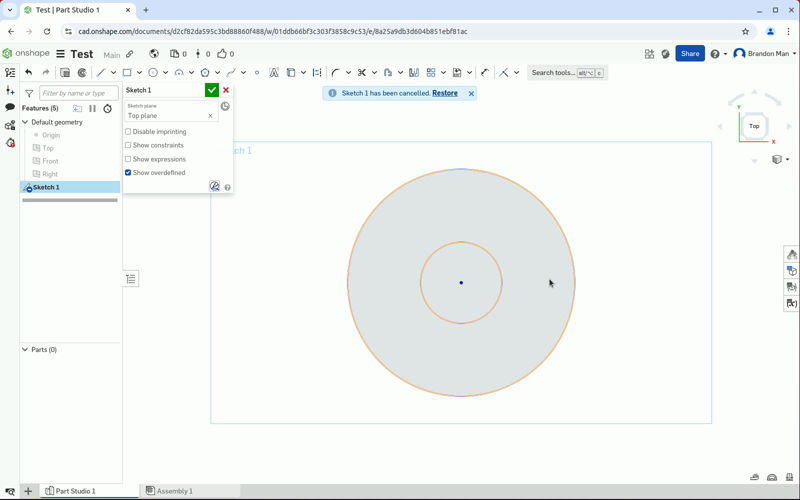
click(549, 278)
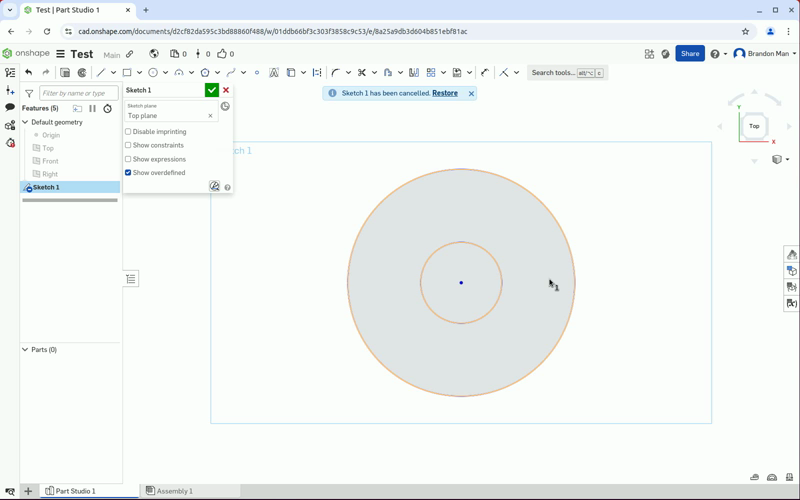
mouse_move(73, 352)
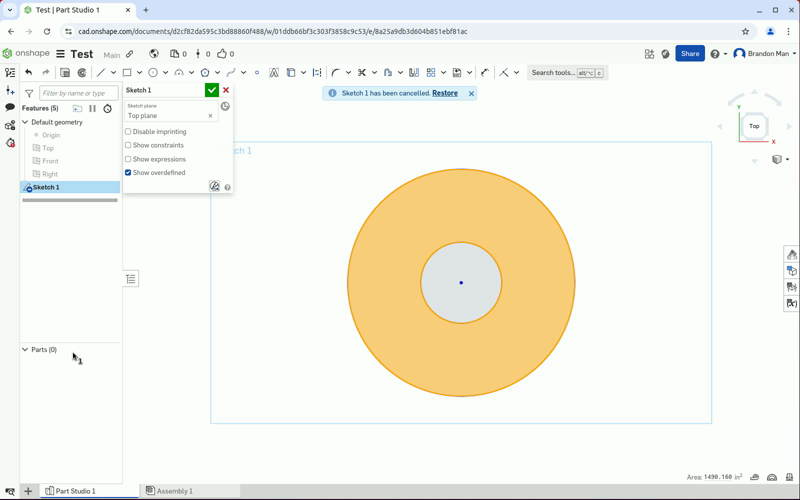
key(shift+y)
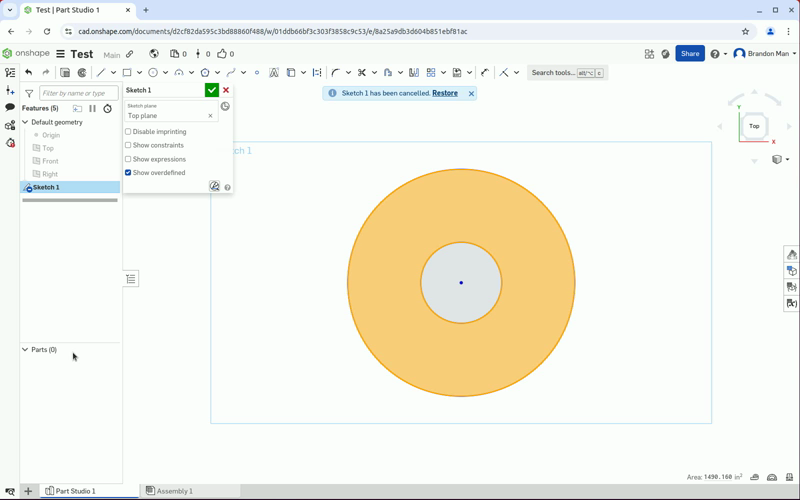
key(shift+e)
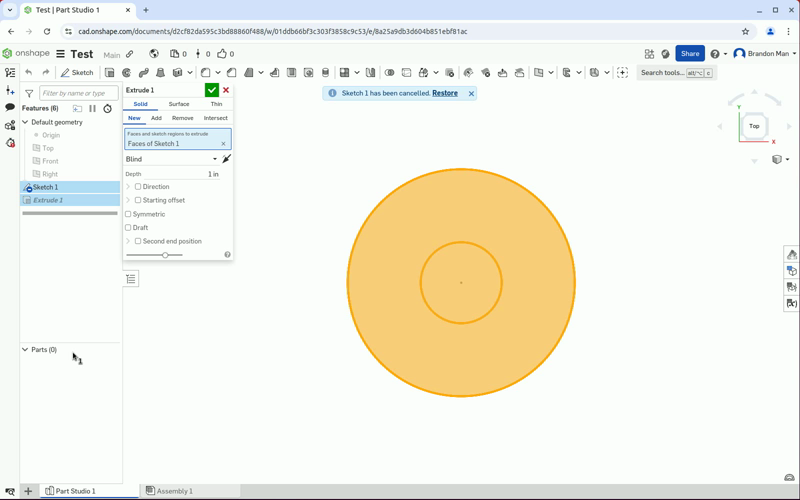
mouse_move(143, 106)
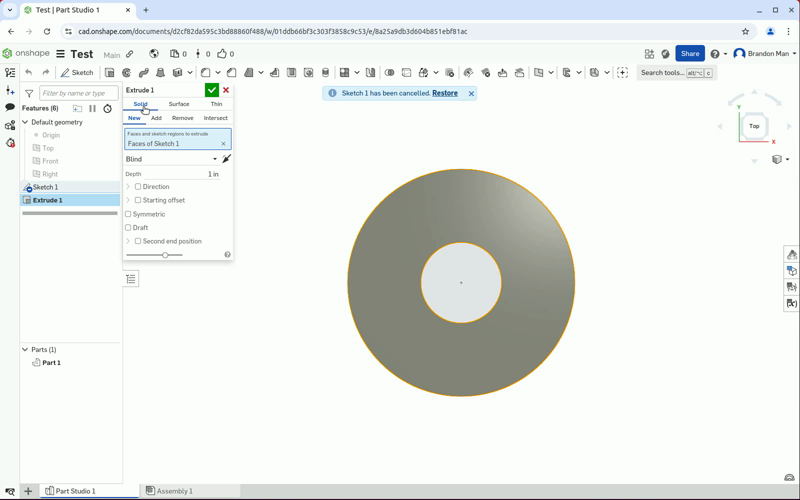
click(143, 106)
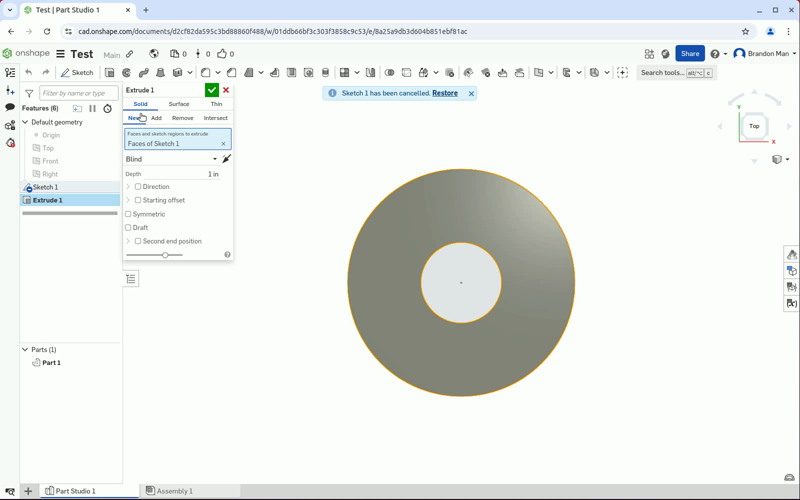
mouse_move(137, 120)
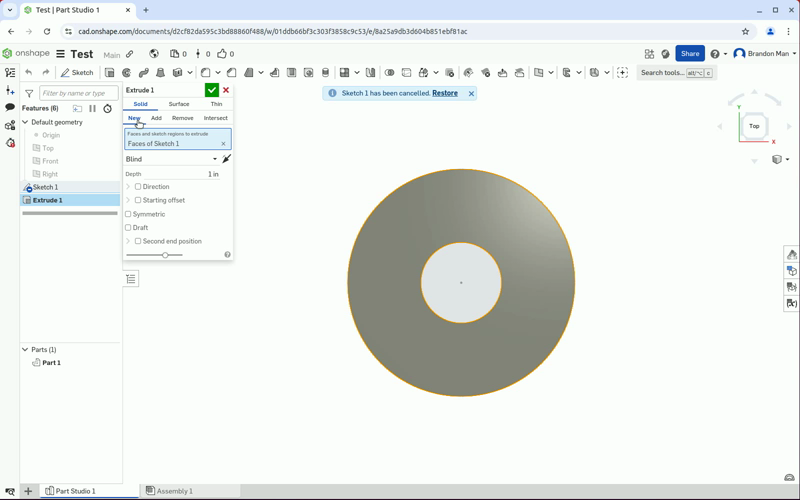
click(137, 120)
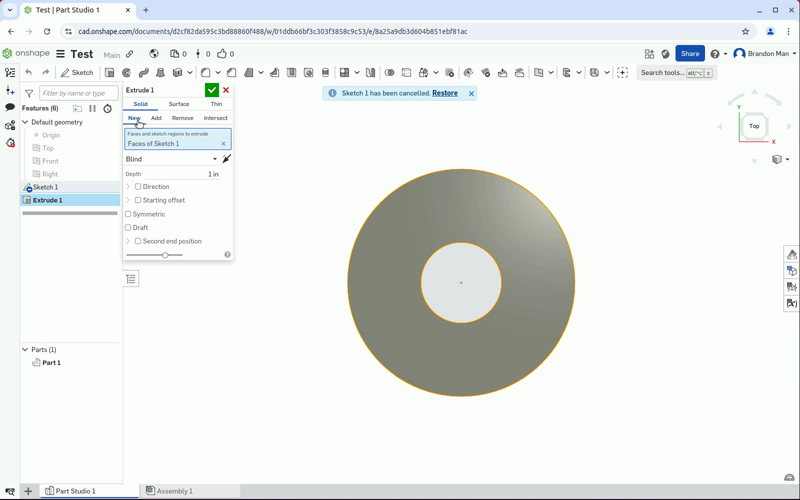
key(tab, 4)
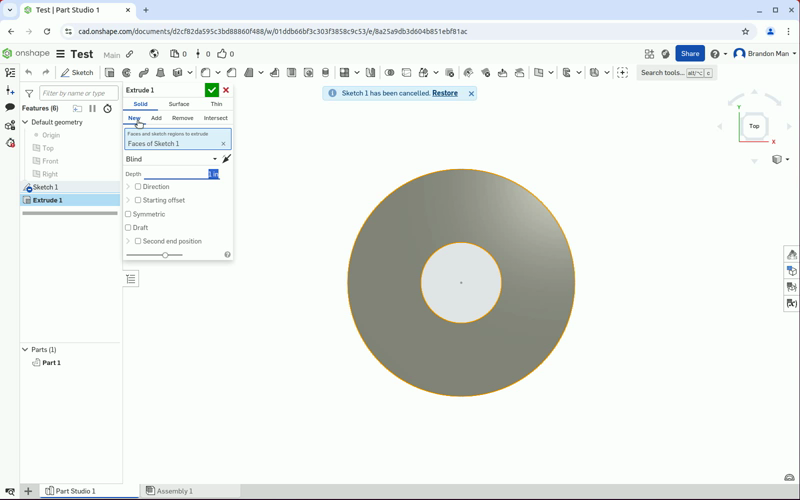
text(14.442)
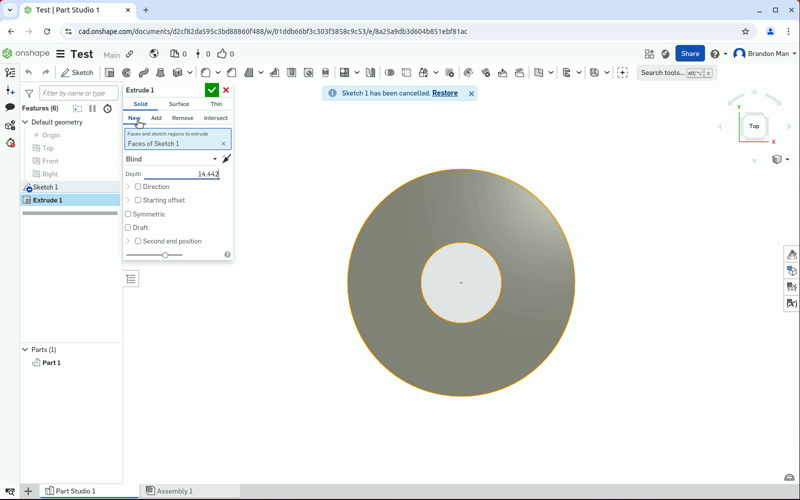
key(tab, 3)
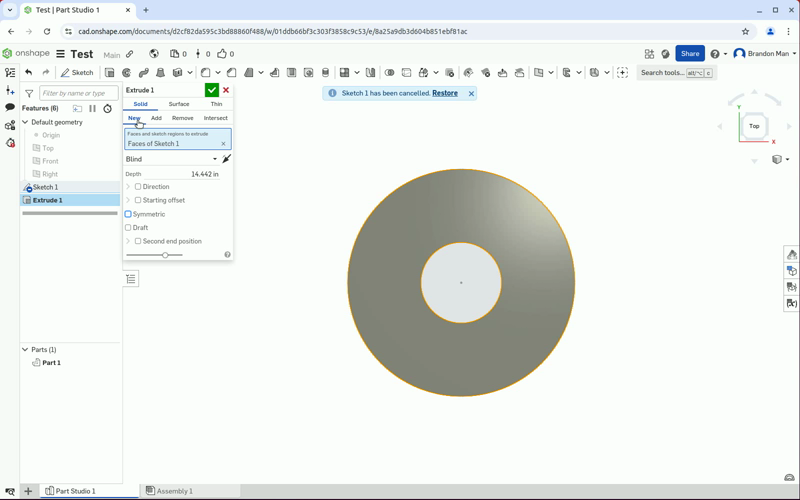
key(space)
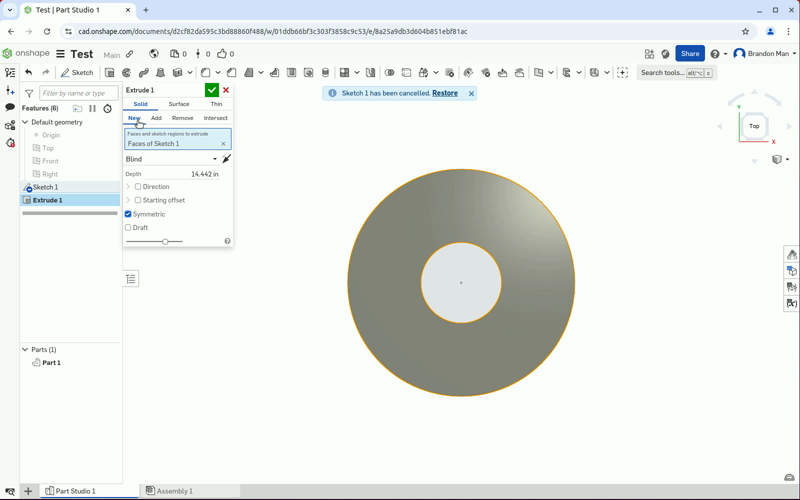
key(enter)
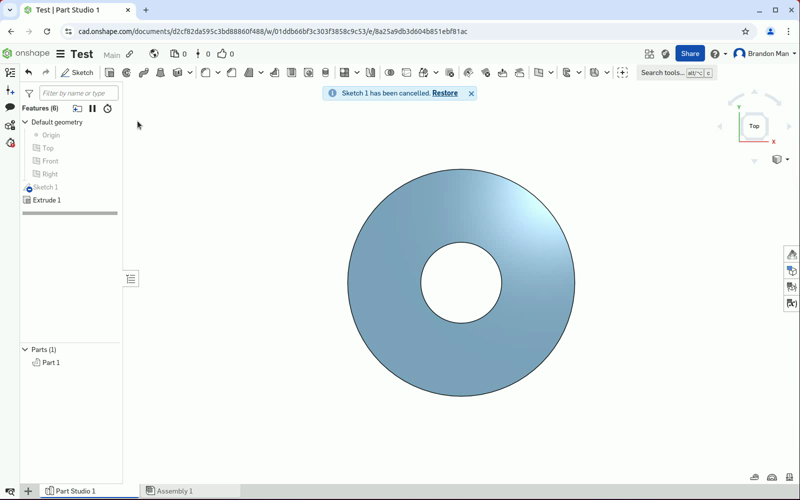
key(shift+h)
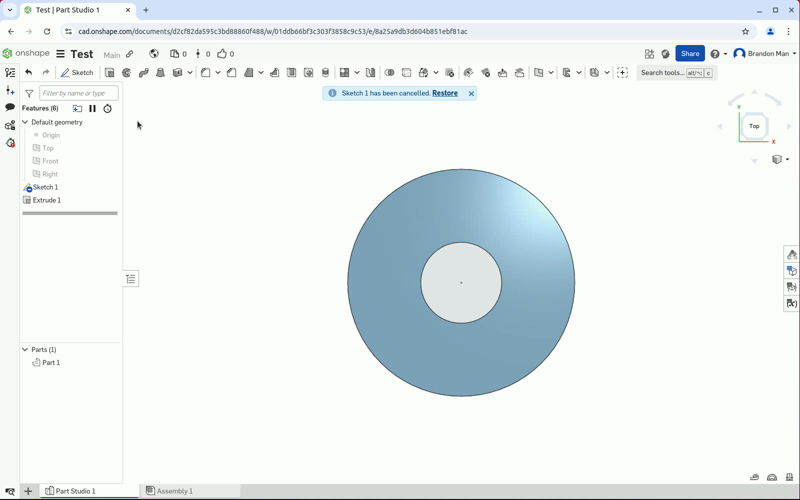
key(shift+h)
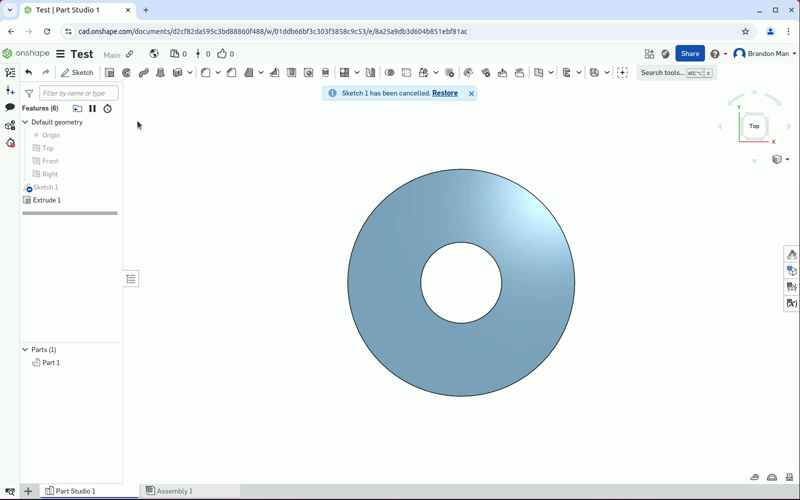
mouse_move(73, 189)
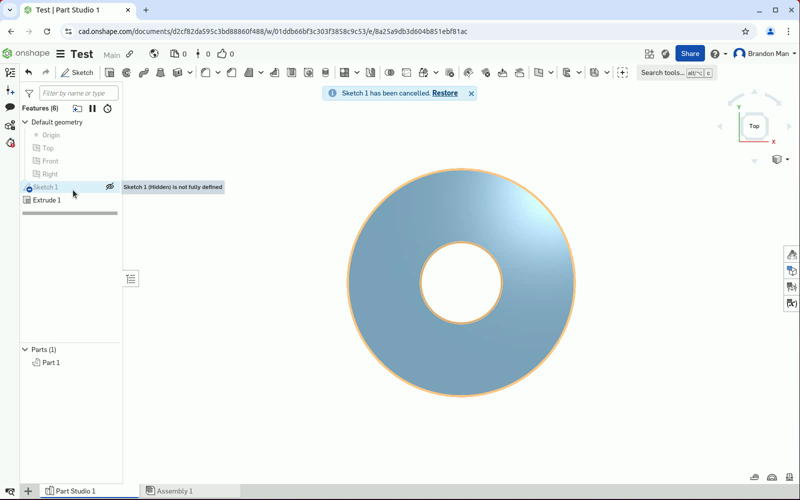
click(73, 189)
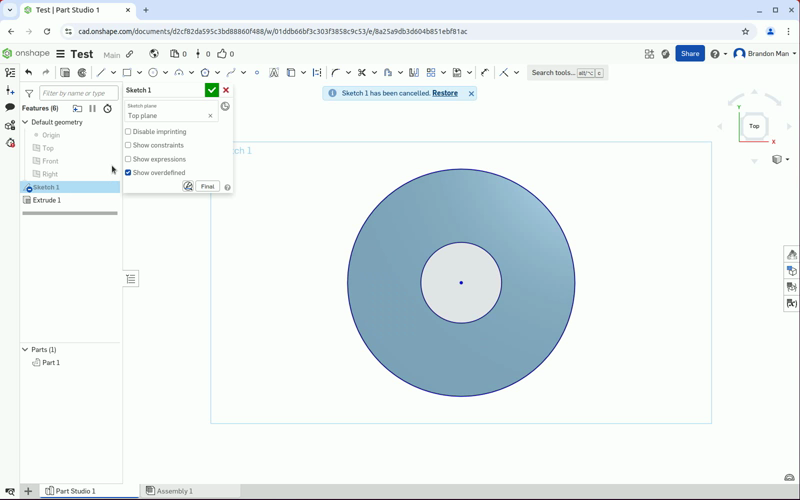
mouse_move(229, 92)
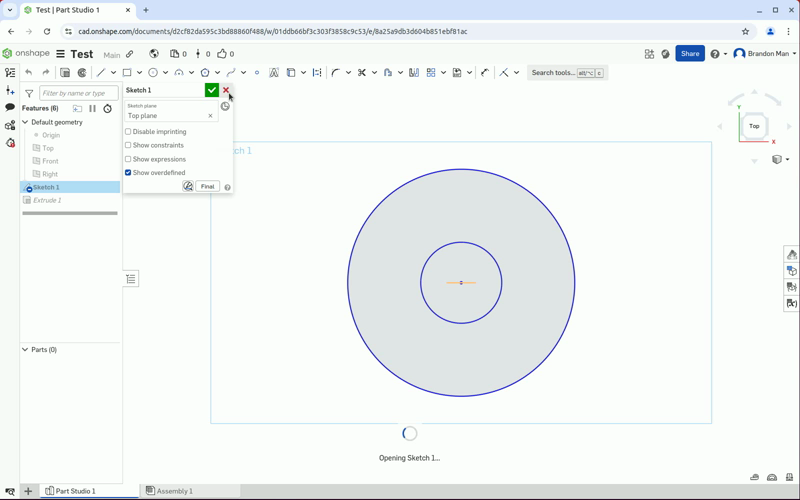
click(229, 92)
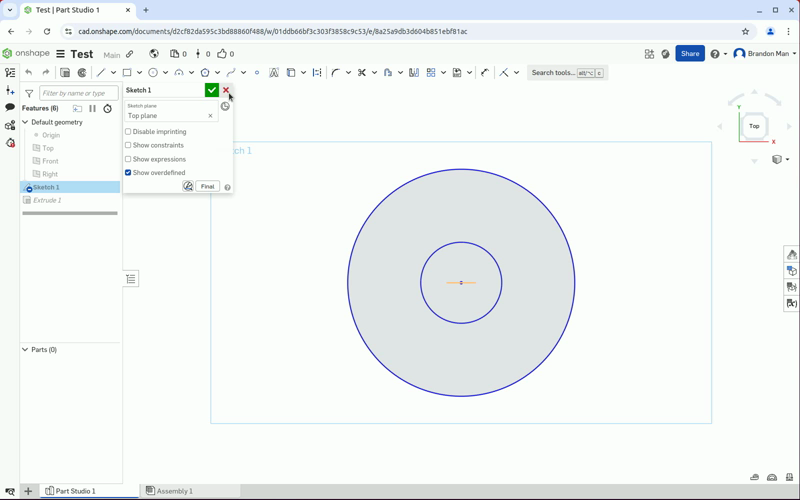
key(shift+s)
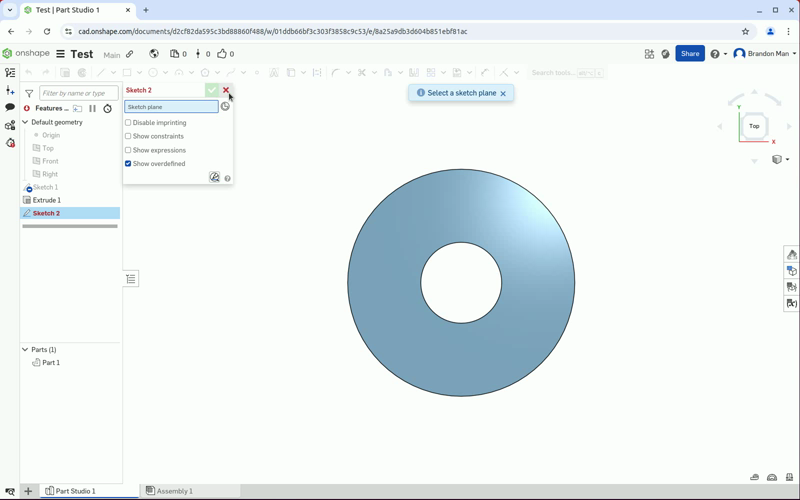
mouse_move(73, 150)
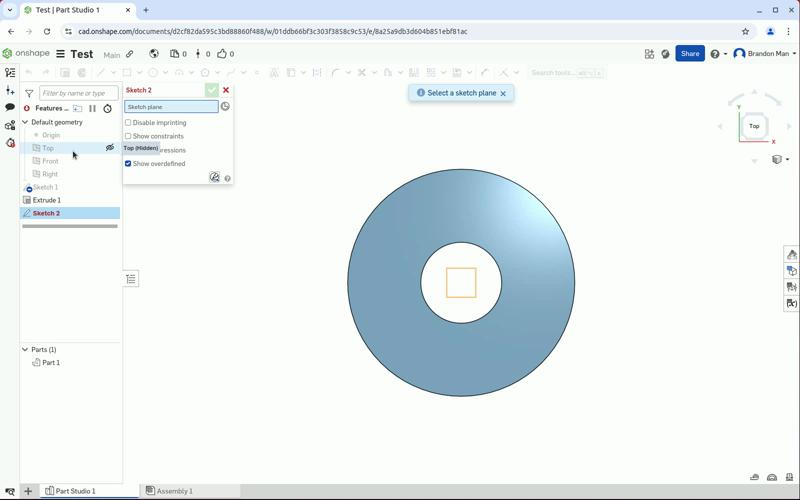
click(73, 150)
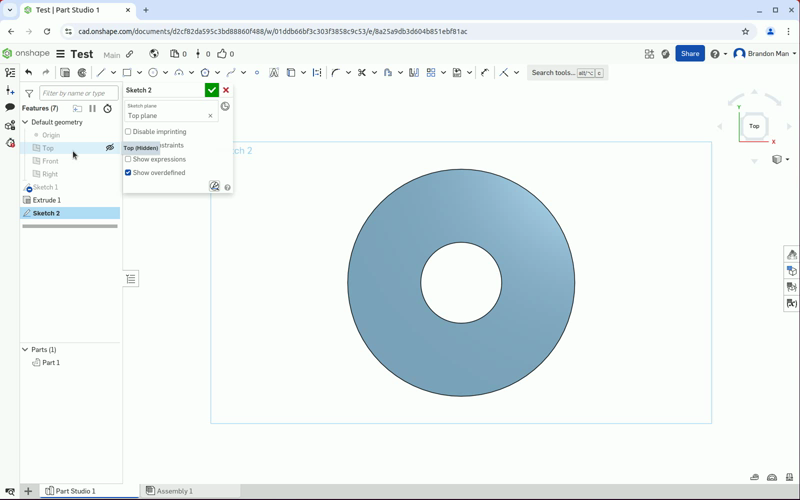
mouse_move(73, 352)
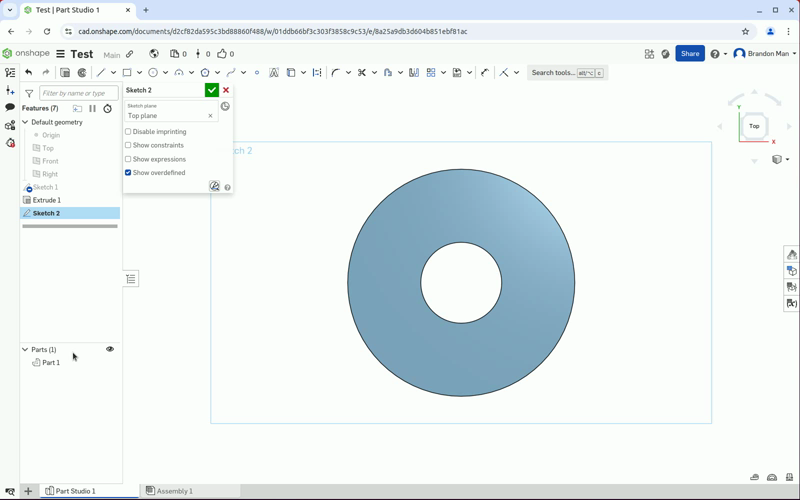
key(y)
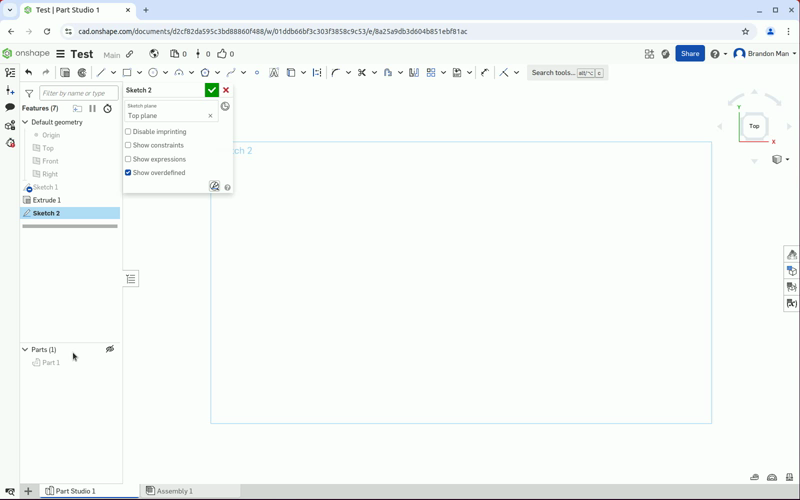
key(c)
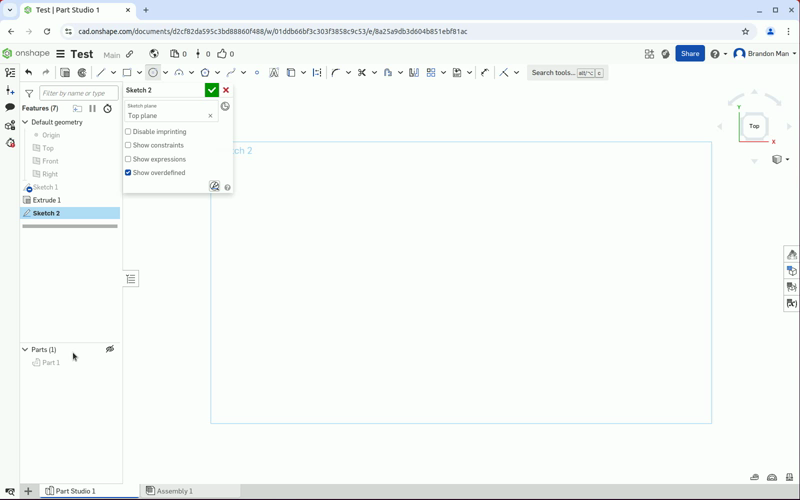
key_down(shift)
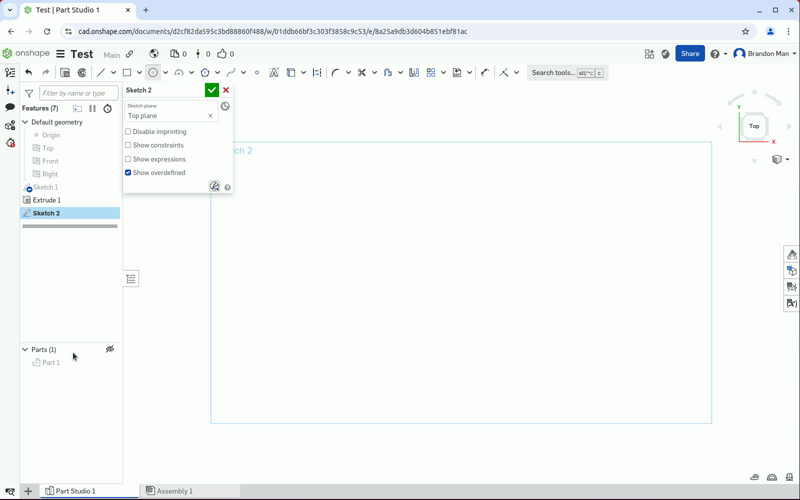
mouse_move(461, 282)
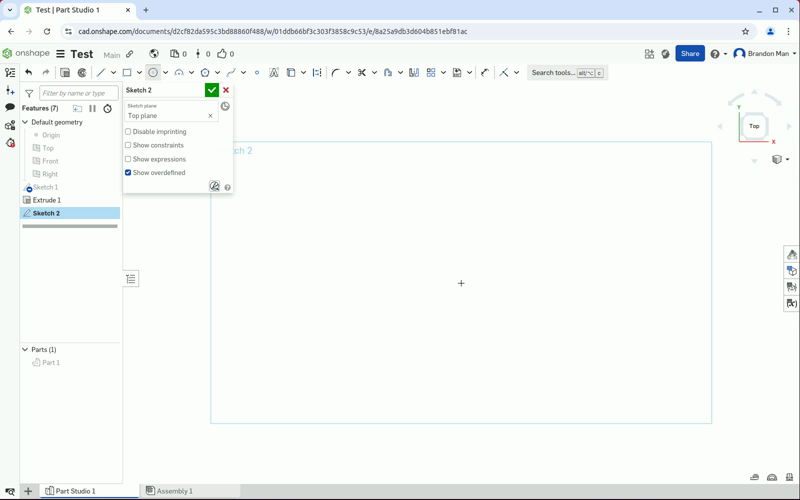
click(461, 282)
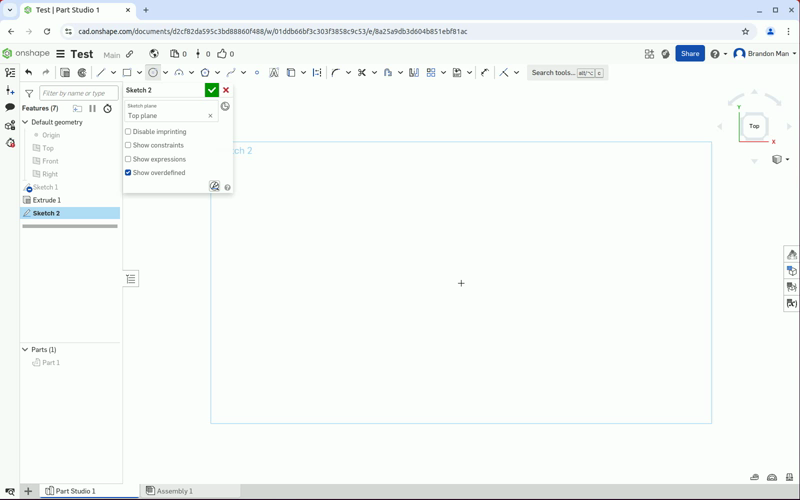
key_up(shift)
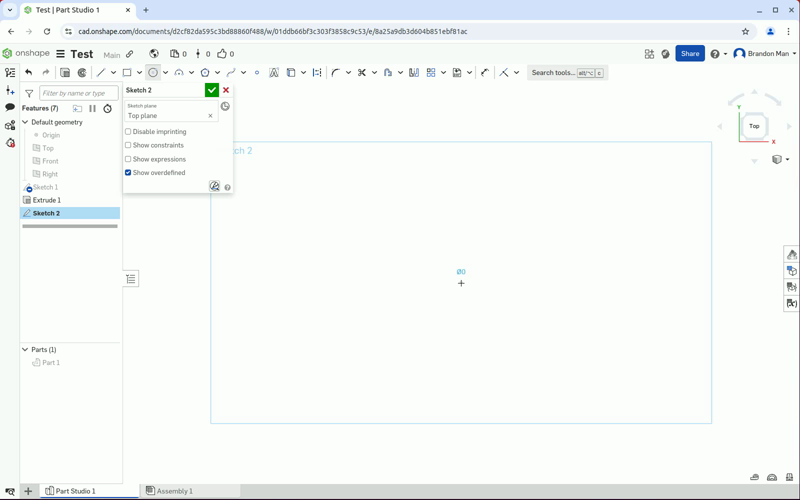
mouse_move(559, 282)
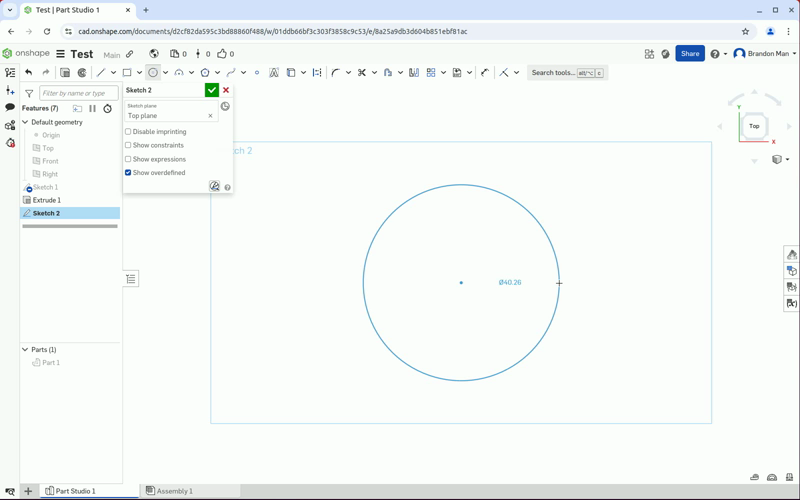
click(559, 282)
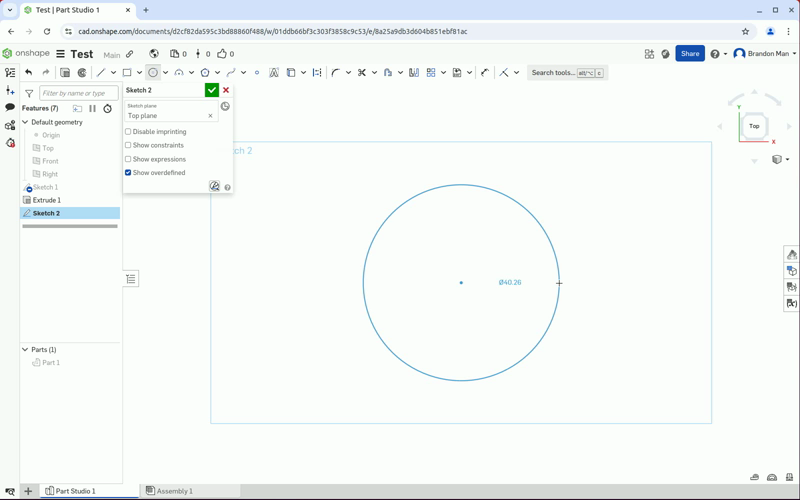
key(esc)
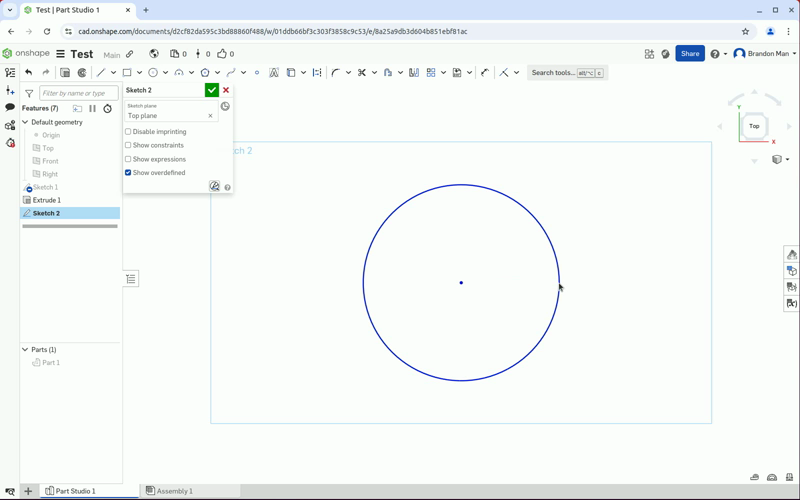
key(c)
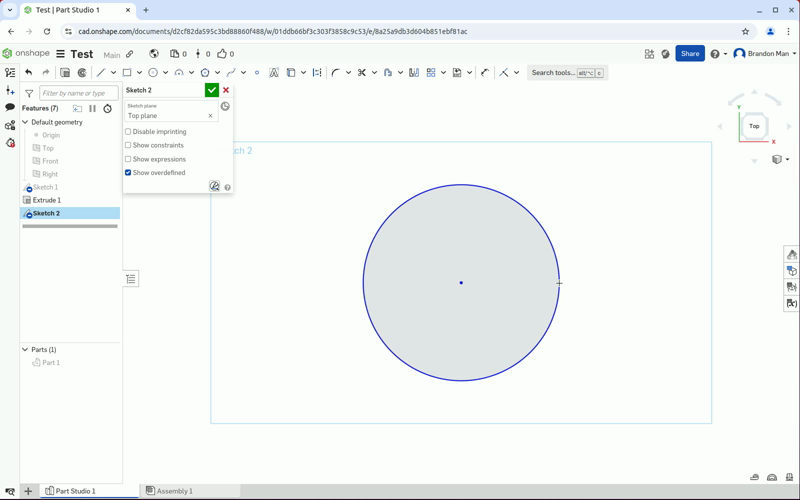
key_down(shift)
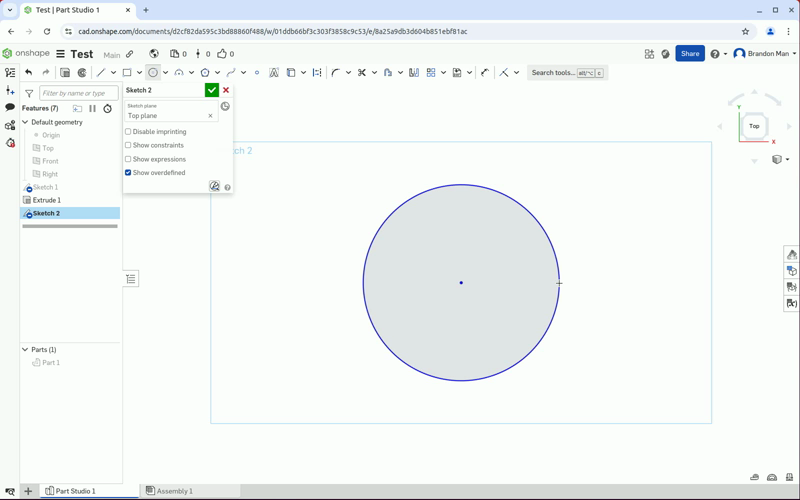
mouse_move(461, 282)
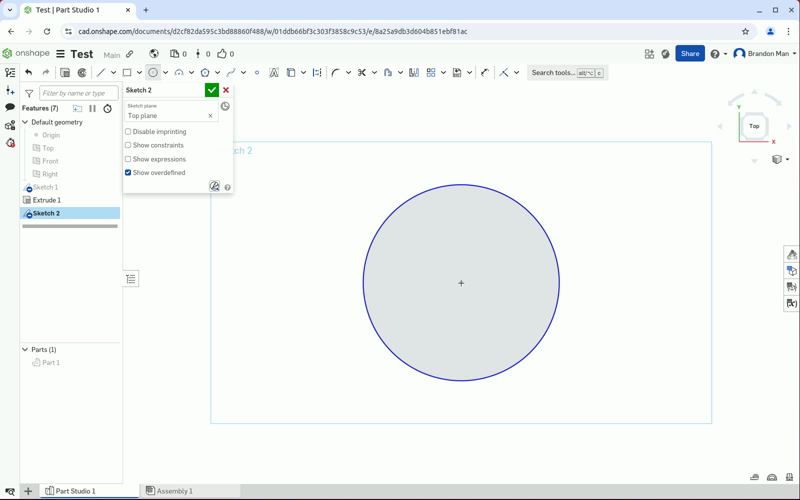
click(461, 282)
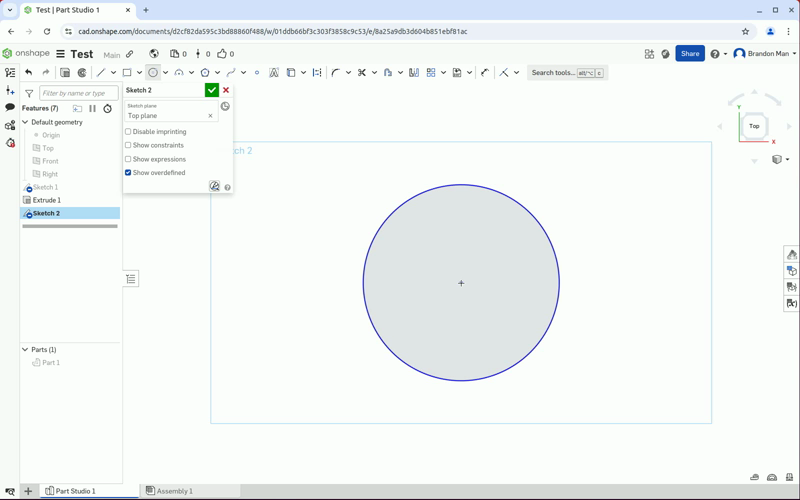
key_up(shift)
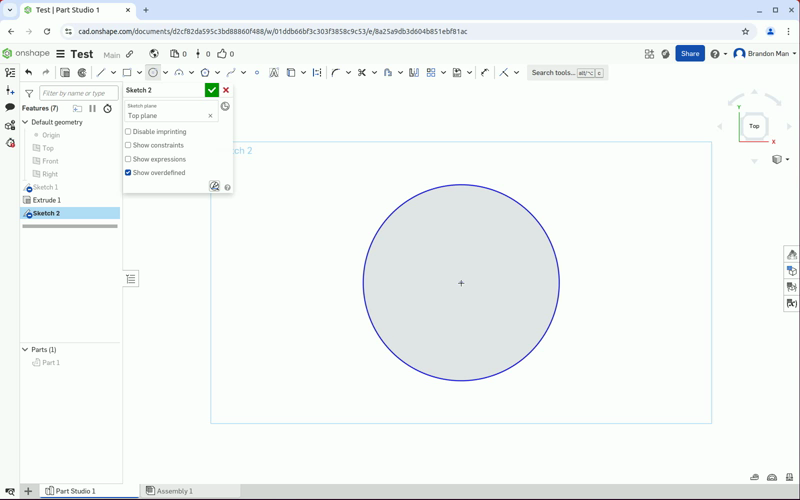
mouse_move(516, 282)
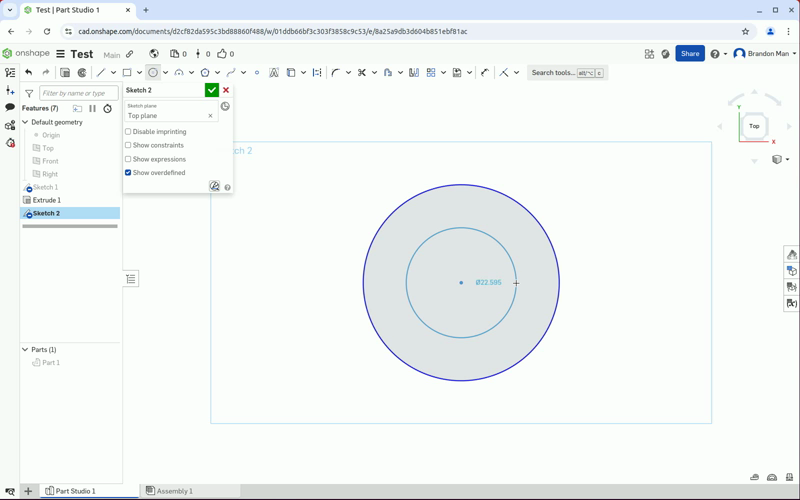
click(516, 282)
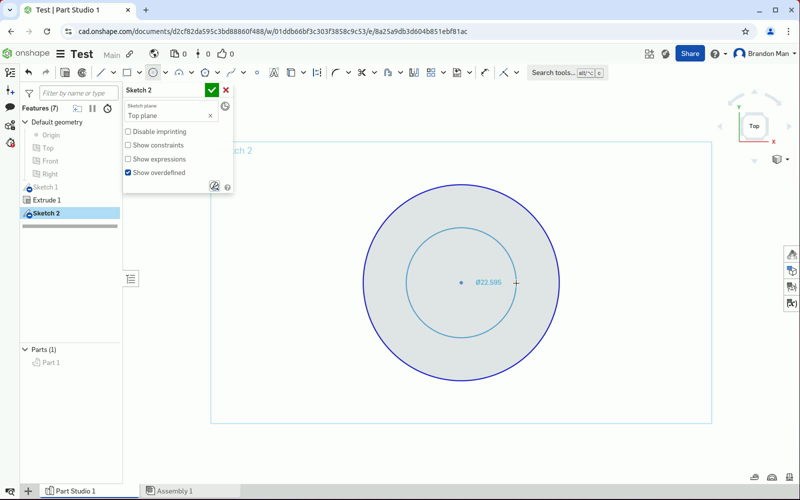
key(esc)
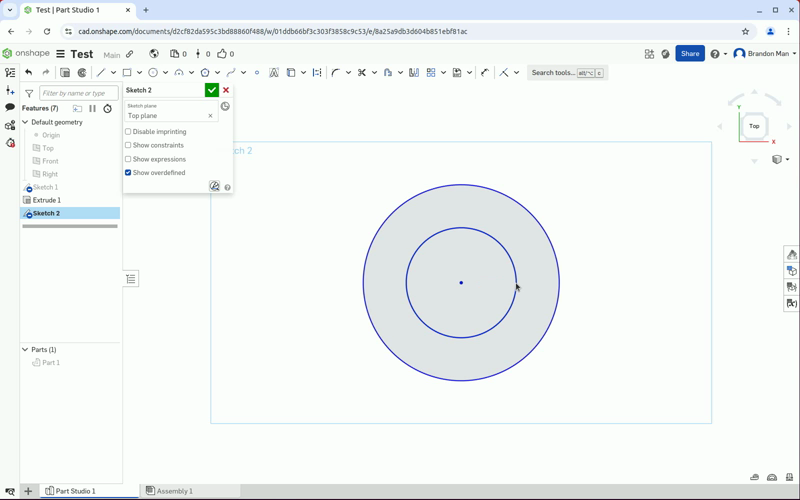
mouse_move(538, 312)
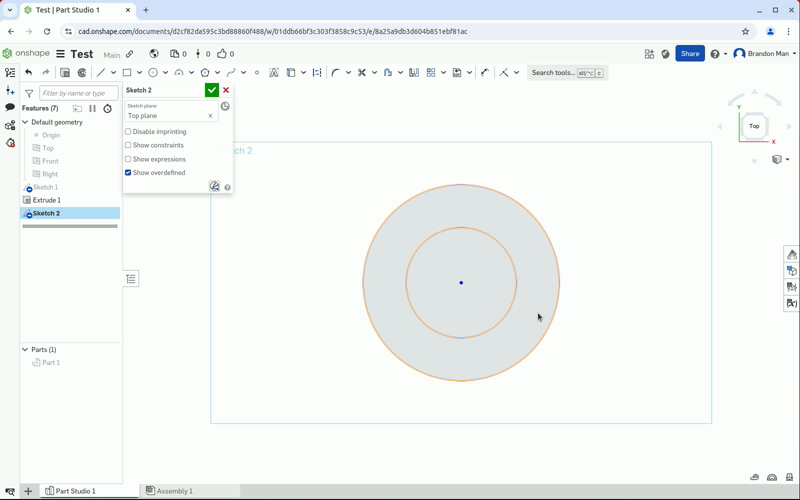
click(538, 312)
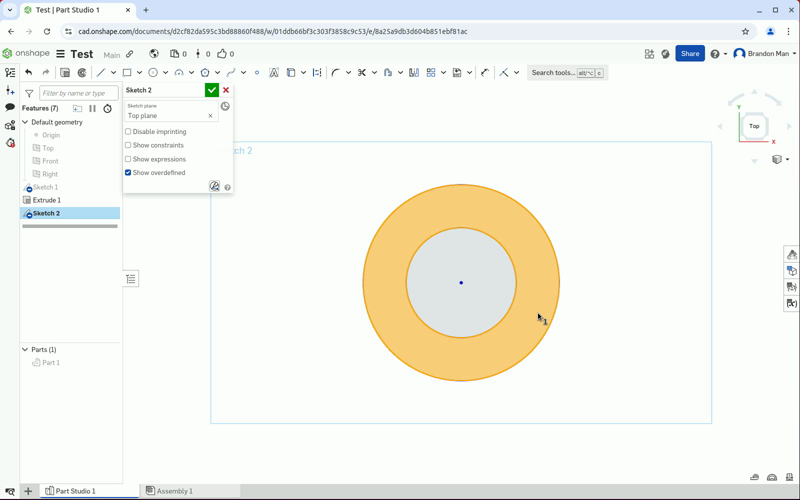
mouse_move(73, 352)
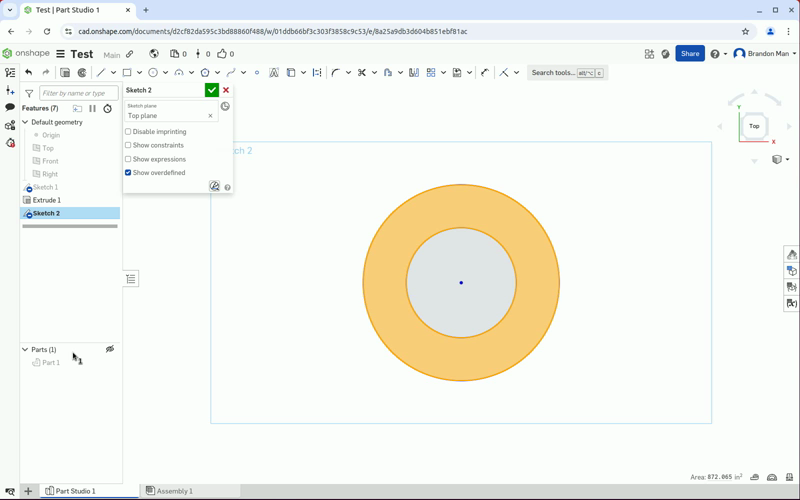
key(shift+y)
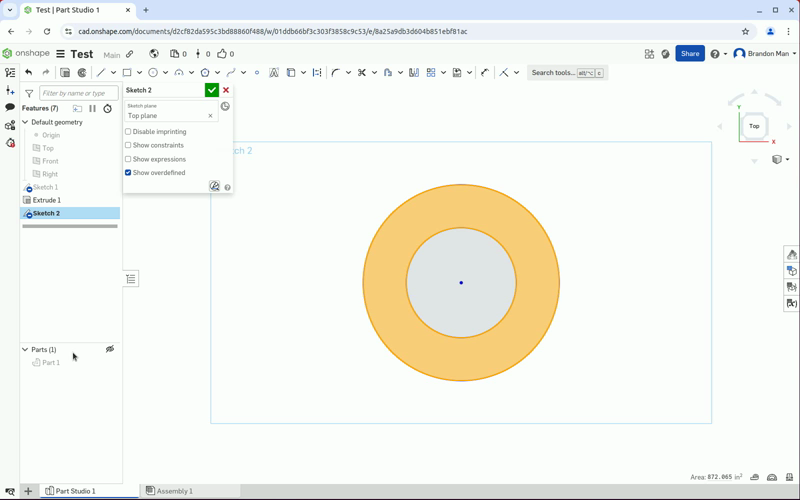
key(shift+e)
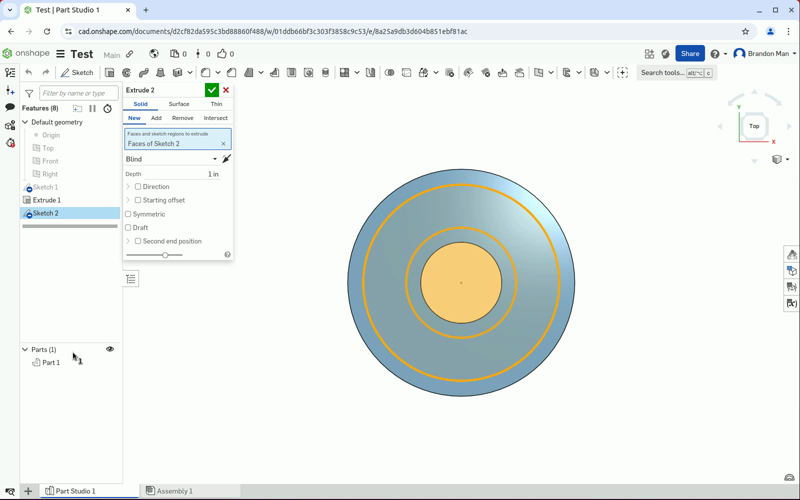
mouse_move(143, 106)
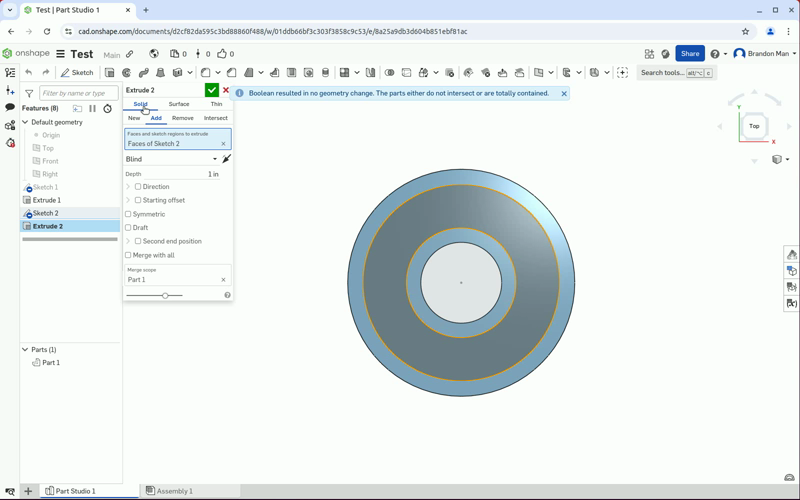
click(143, 106)
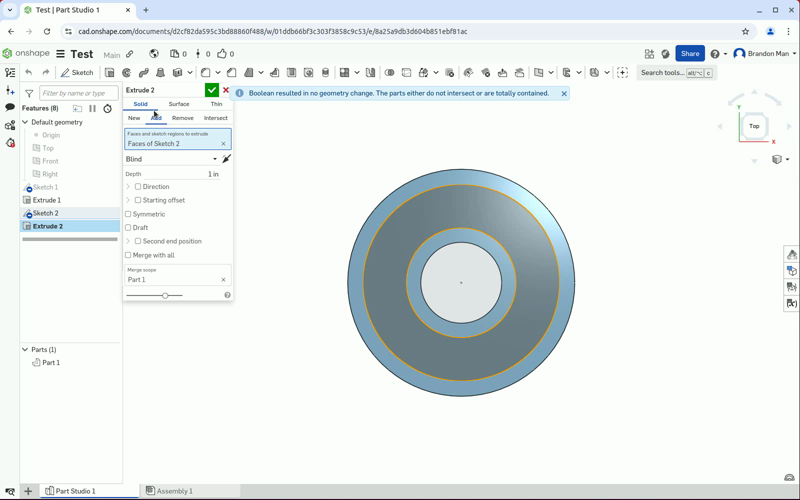
mouse_move(186, 120)
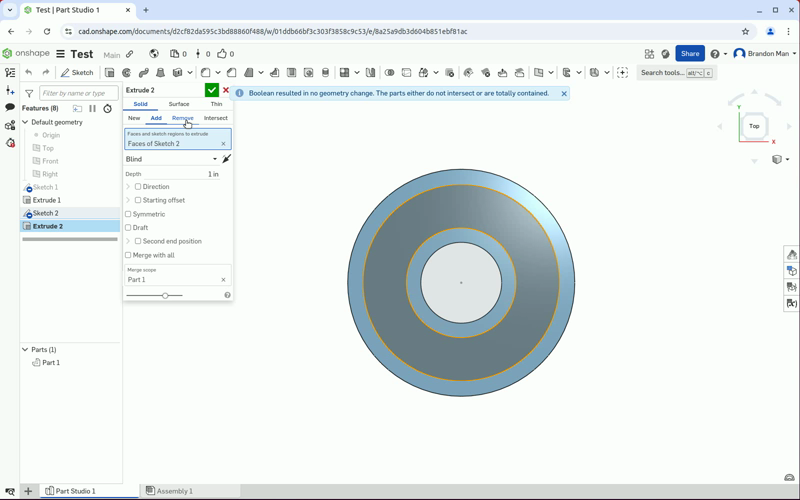
click(186, 120)
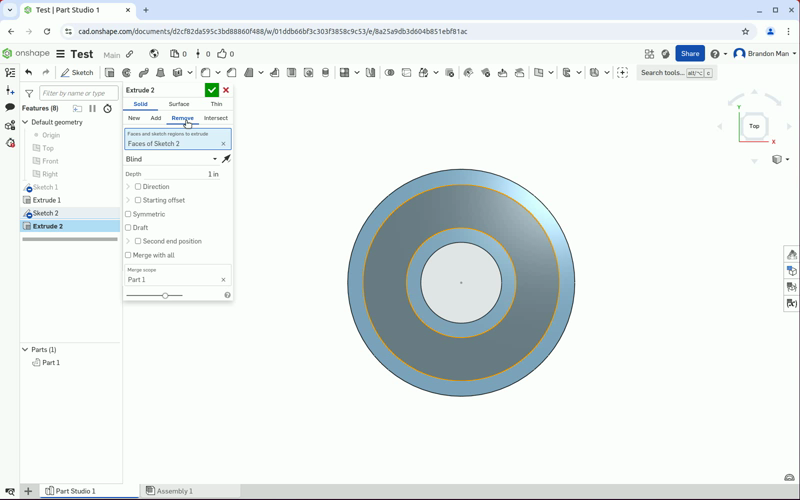
key(tab, 4)
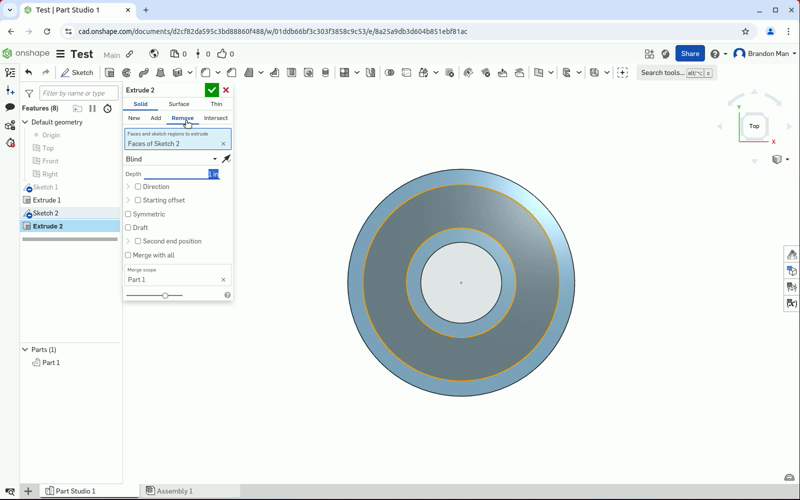
text(51.994)
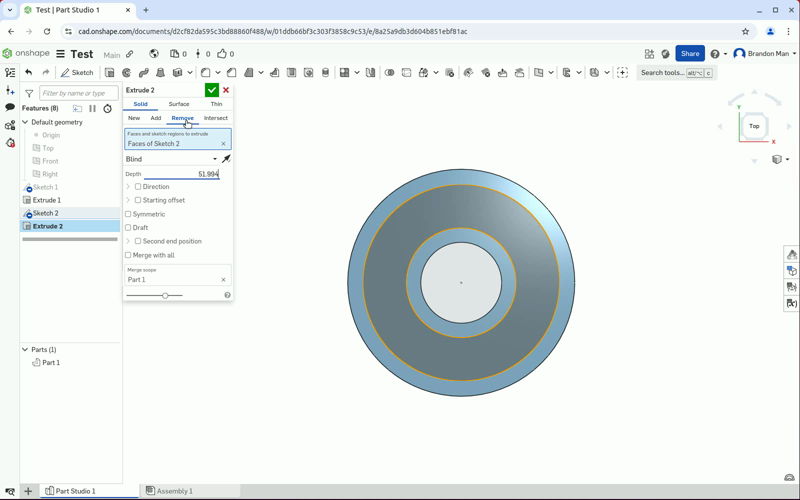
key(tab, 3)
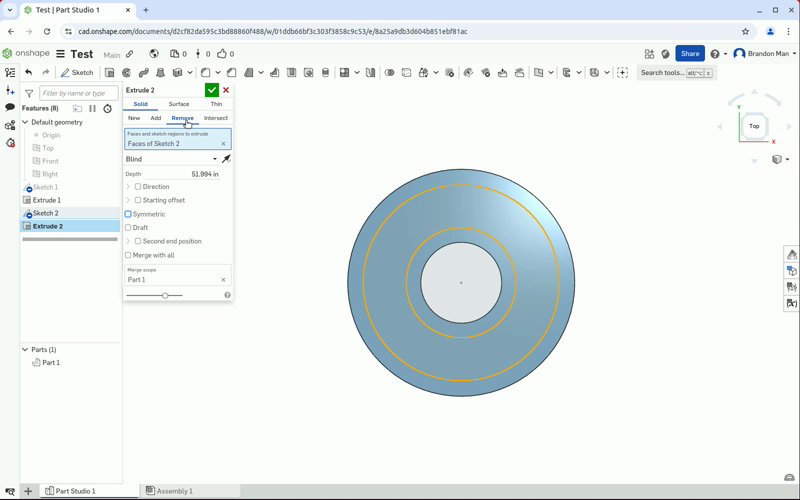
key(space)
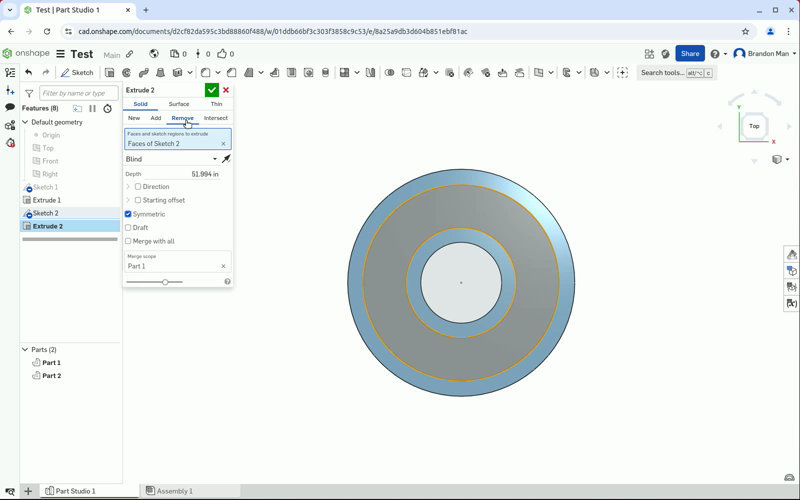
key(tab, 2)
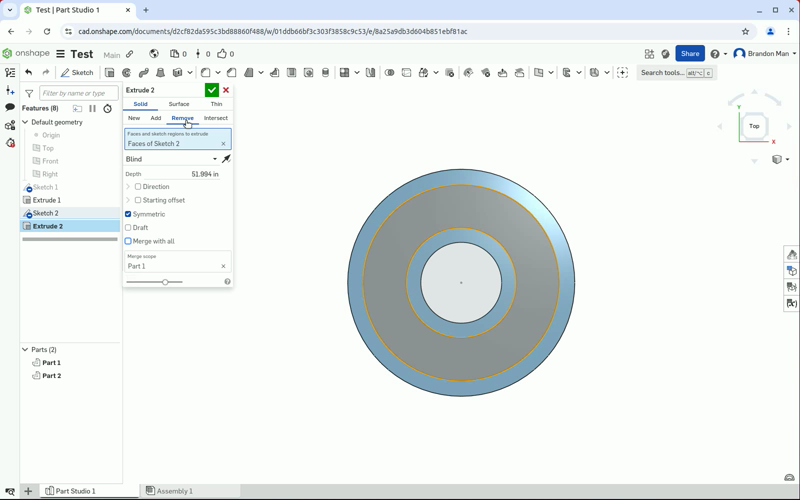
key(space)
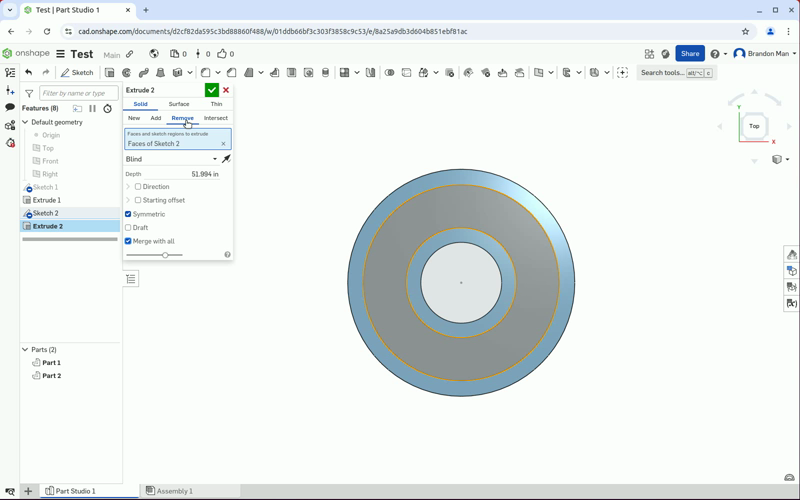
key(enter)
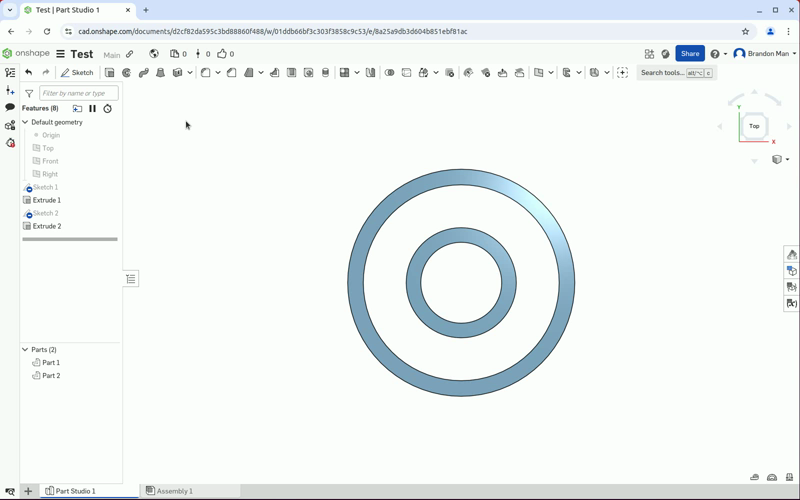
key(shift+h)
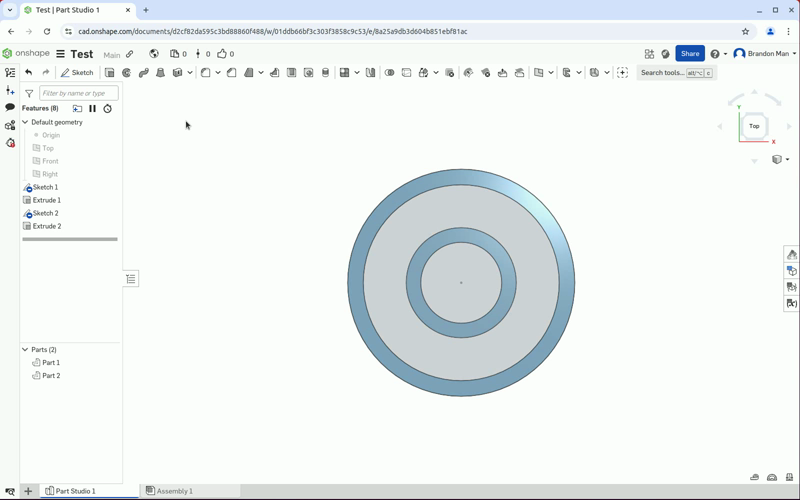
key(shift+h)
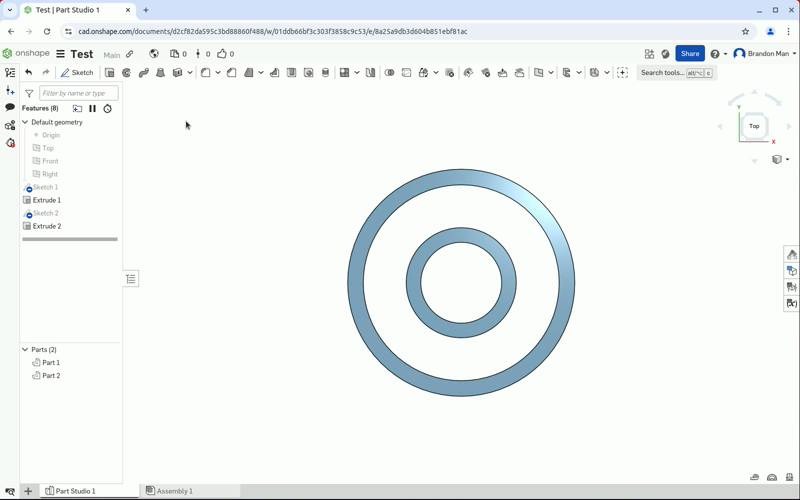
mouse_move(73, 189)
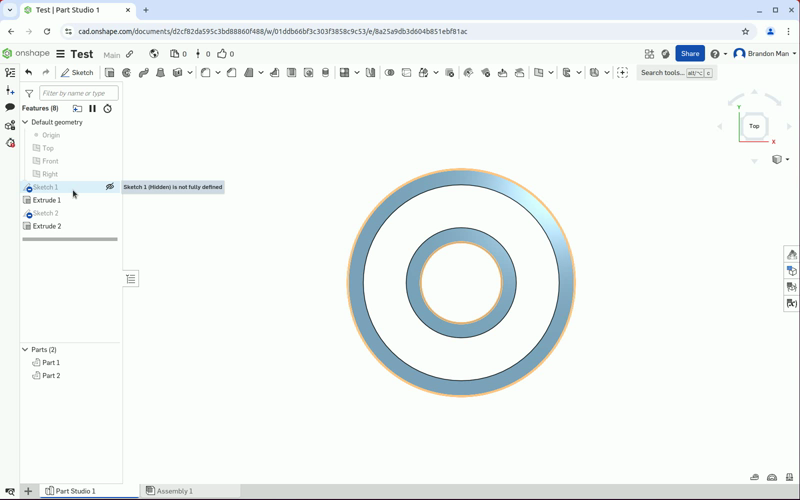
click(73, 189)
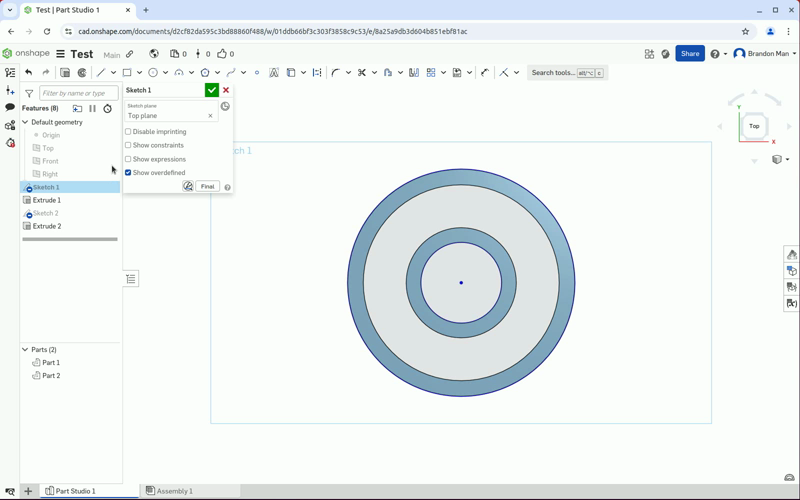
mouse_move(229, 92)
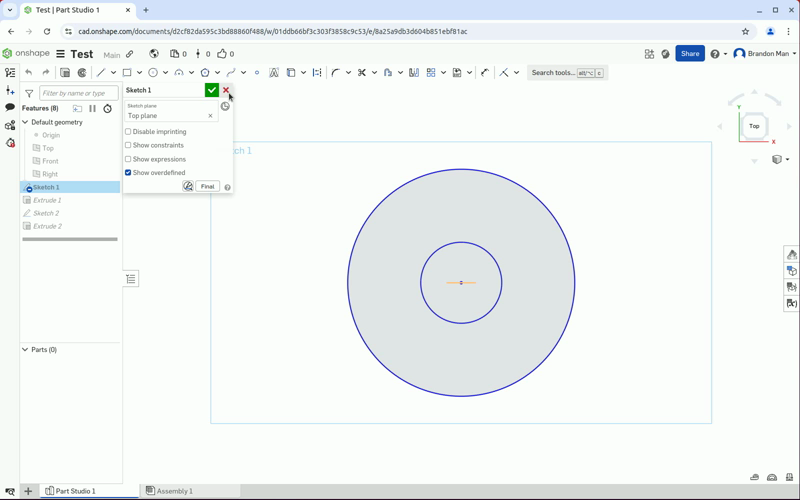
click(229, 92)
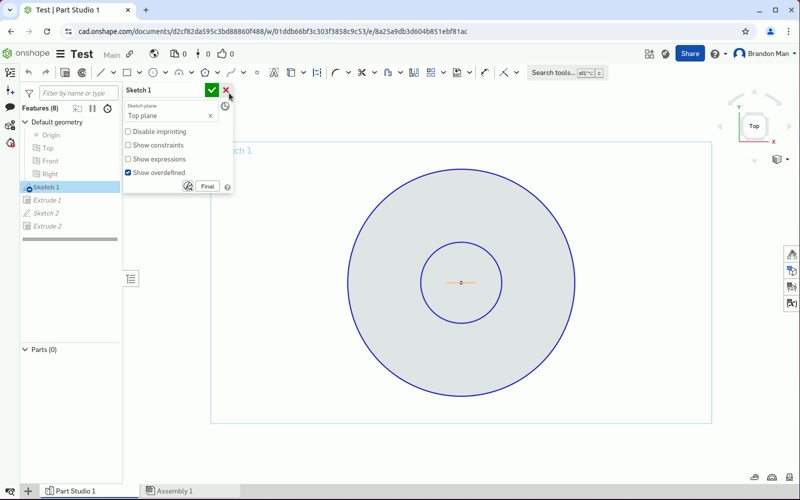
key(shift+s)
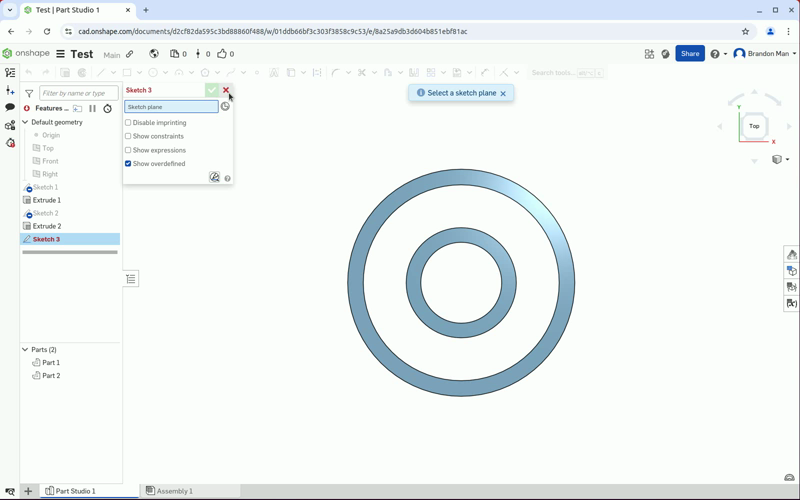
mouse_move(73, 150)
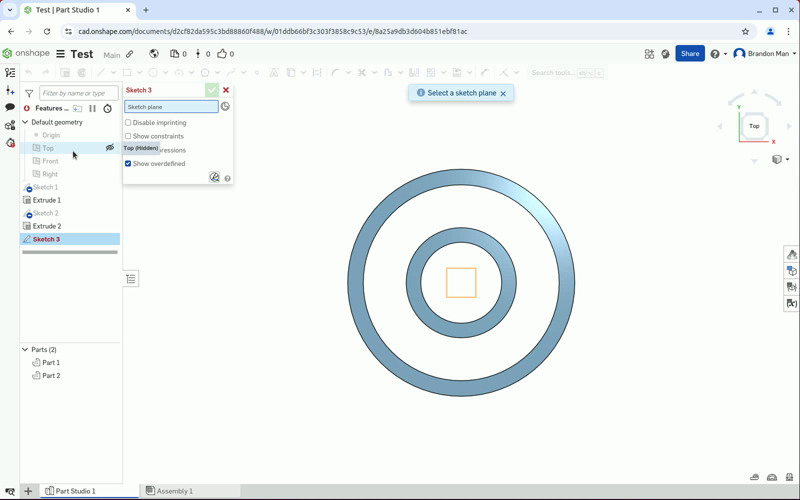
click(73, 150)
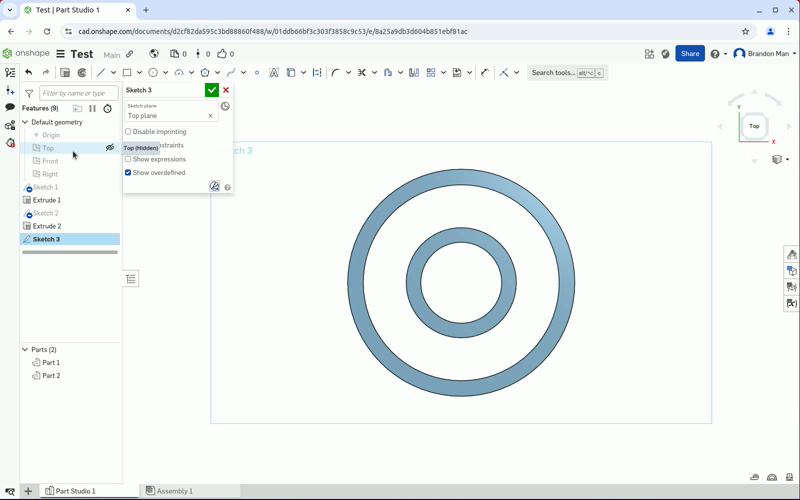
mouse_move(73, 352)
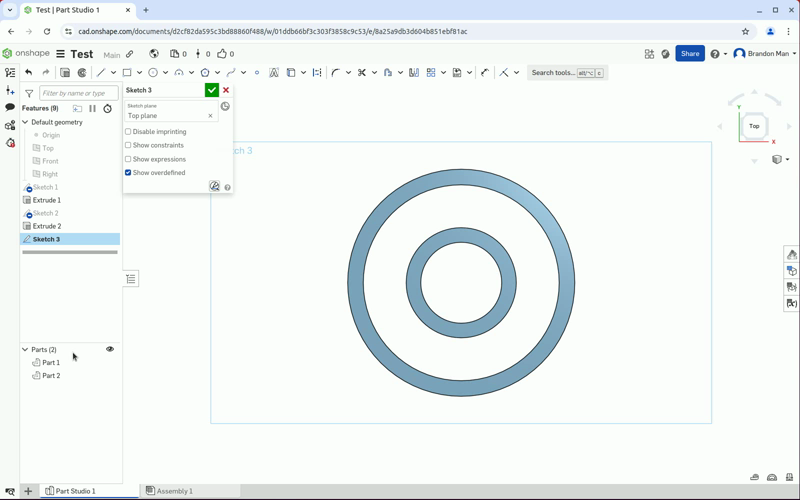
key(y)
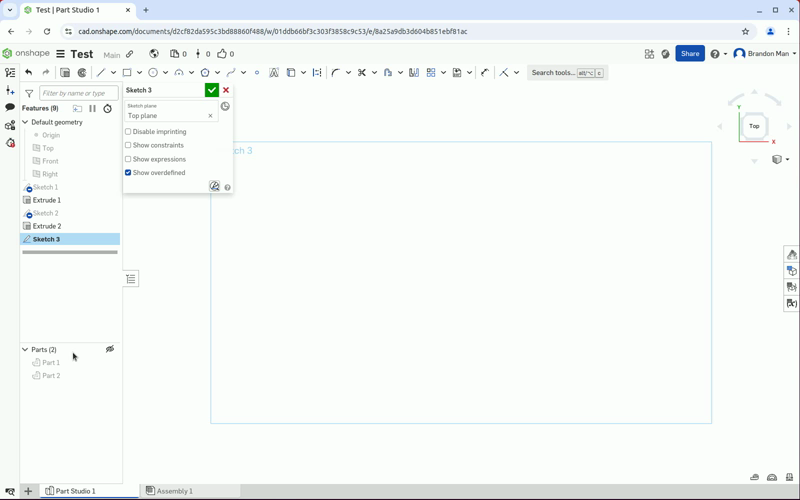
key(c)
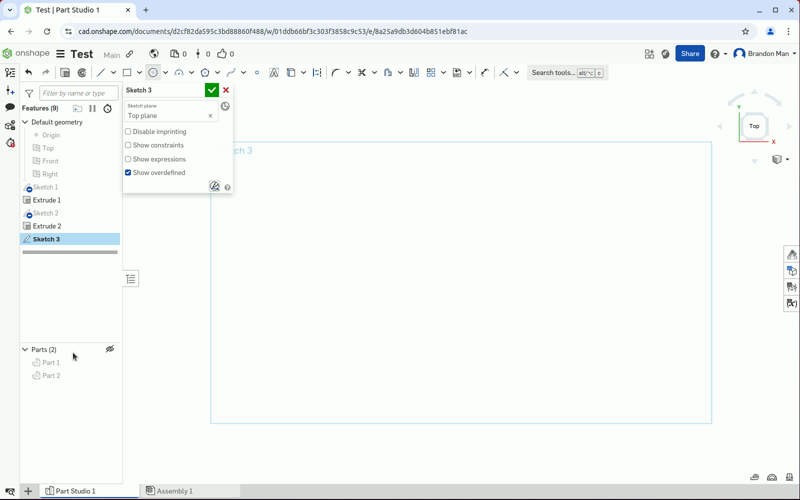
key_down(shift)
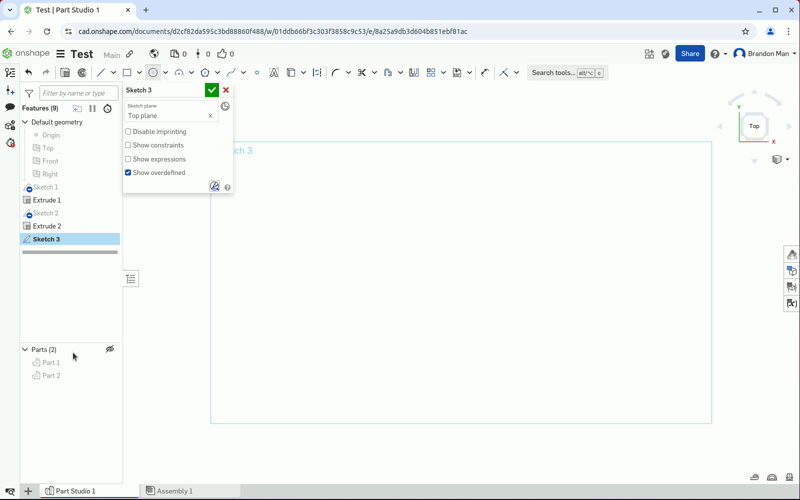
mouse_move(461, 282)
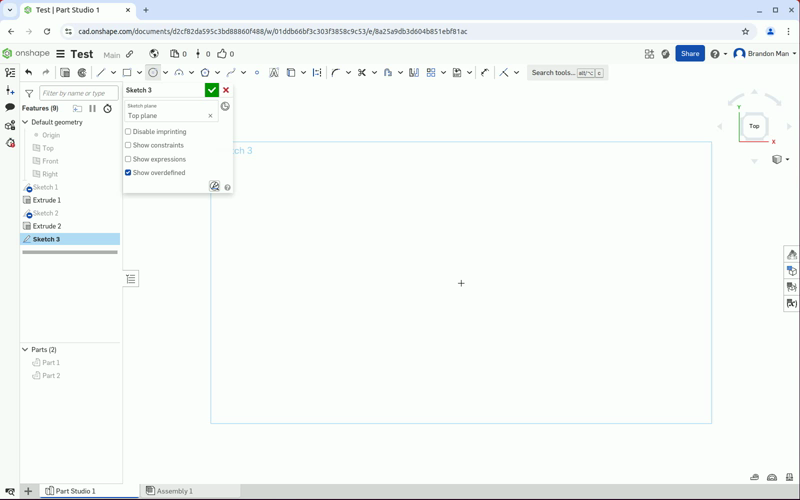
click(461, 282)
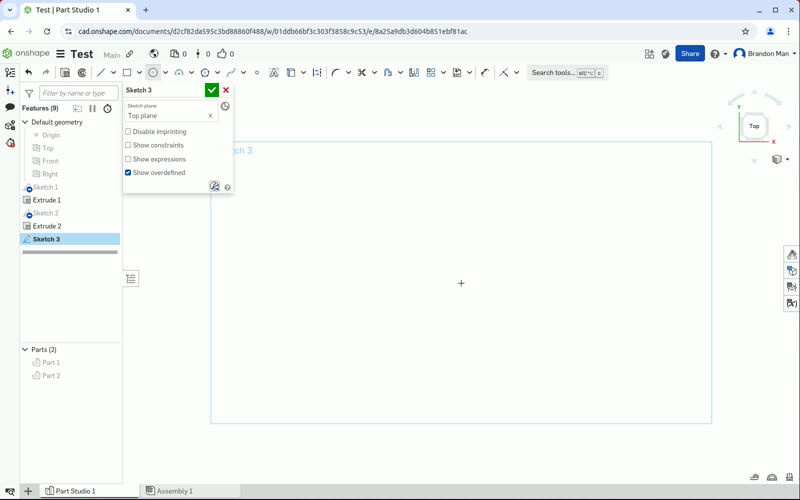
key_up(shift)
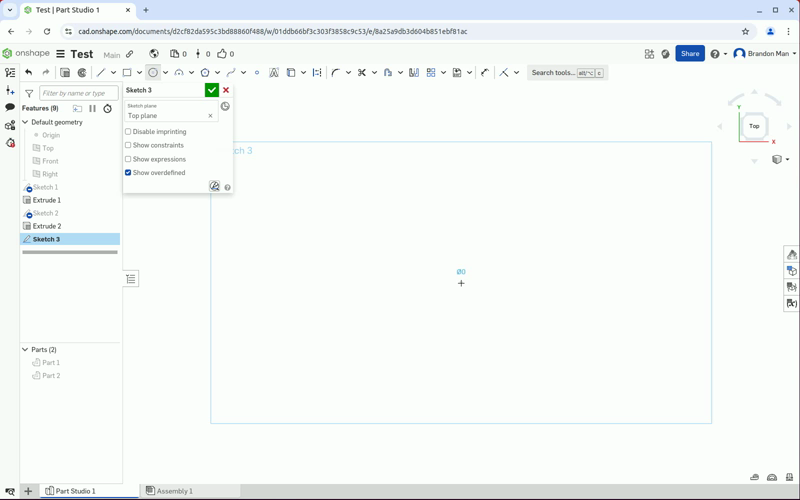
mouse_move(559, 282)
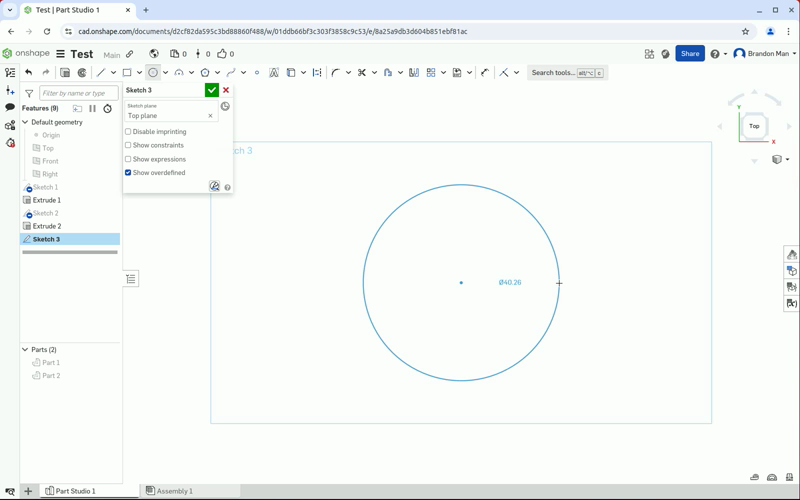
click(559, 282)
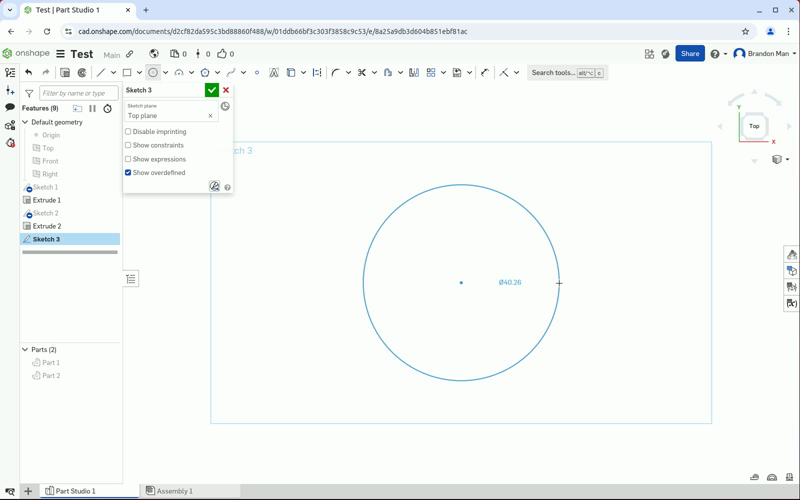
key(esc)
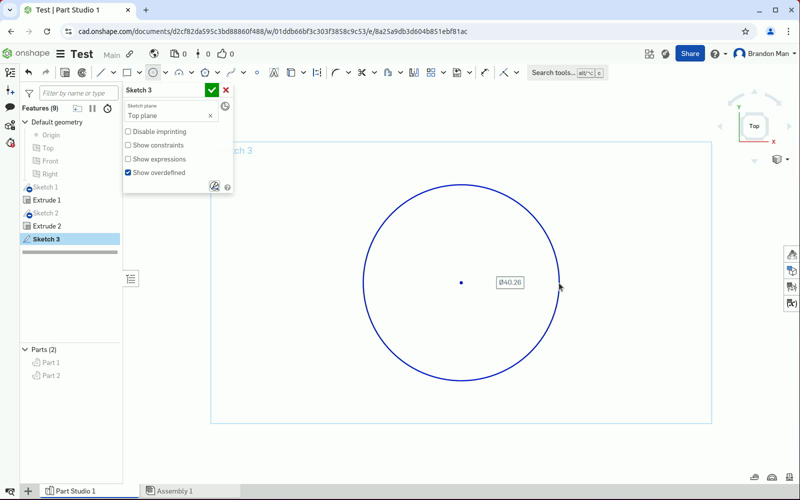
key(c)
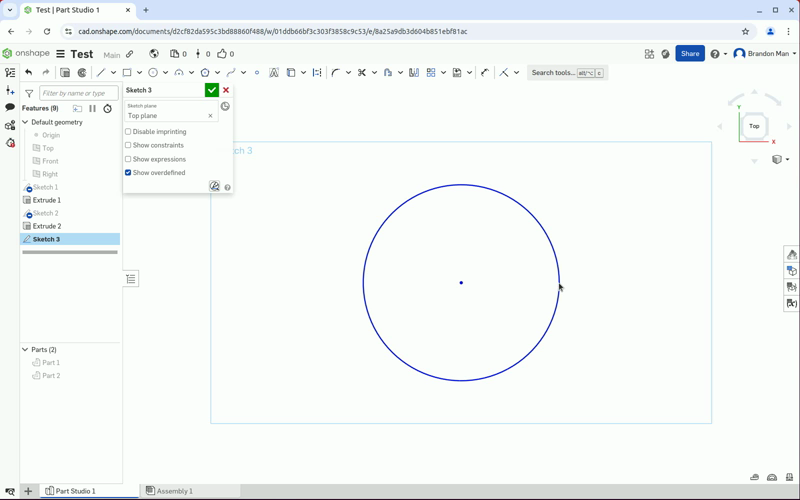
key_down(shift)
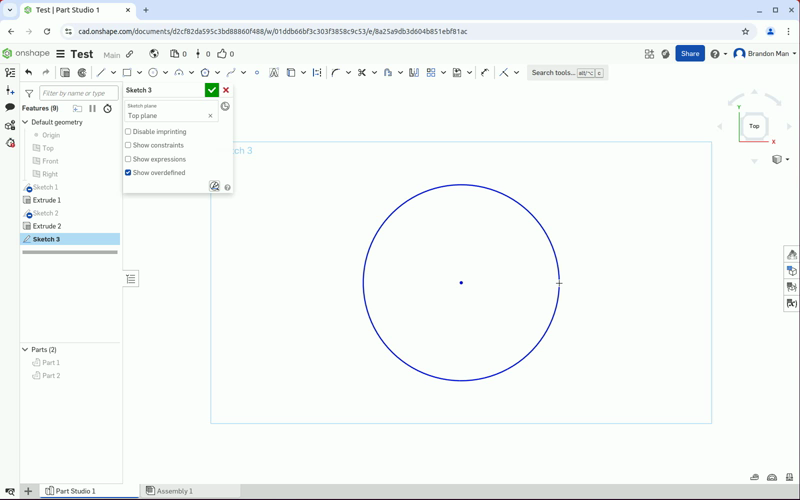
mouse_move(461, 282)
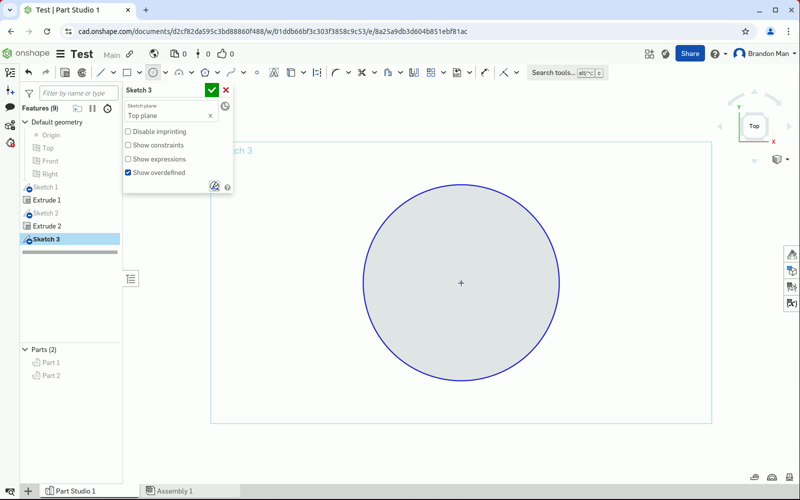
click(461, 282)
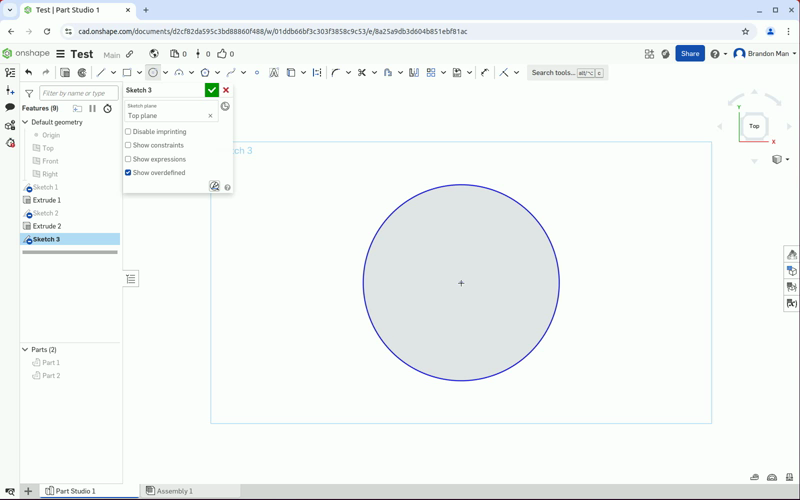
key_up(shift)
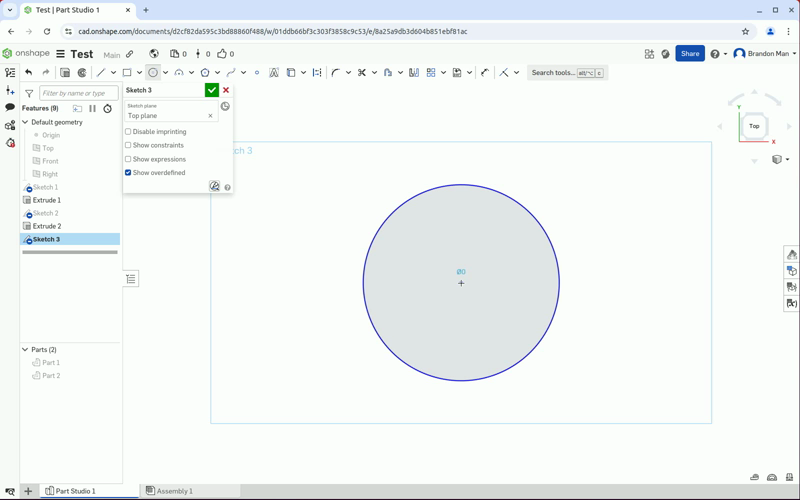
mouse_move(516, 282)
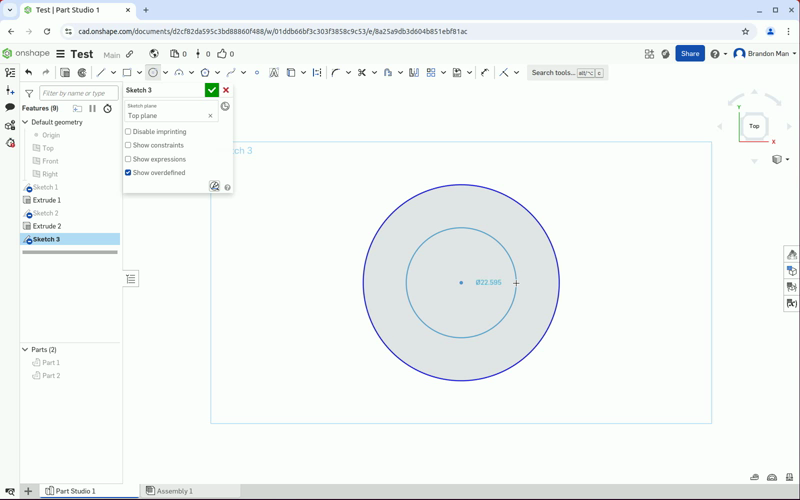
click(516, 282)
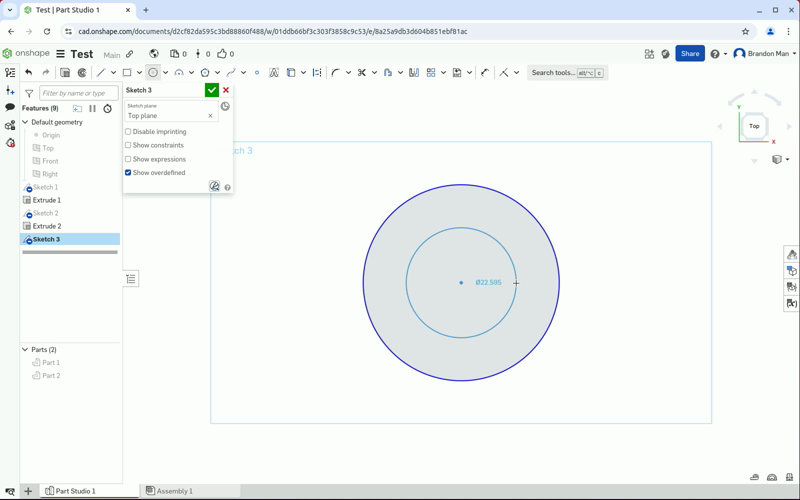
key(esc)
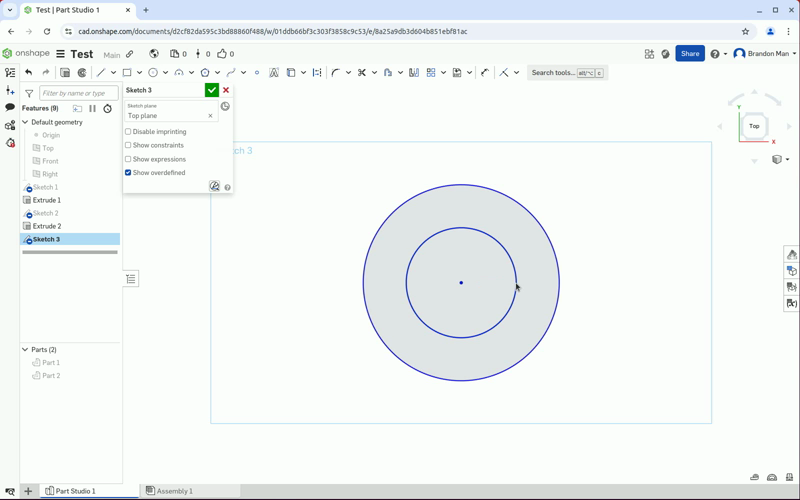
mouse_move(427, 357)
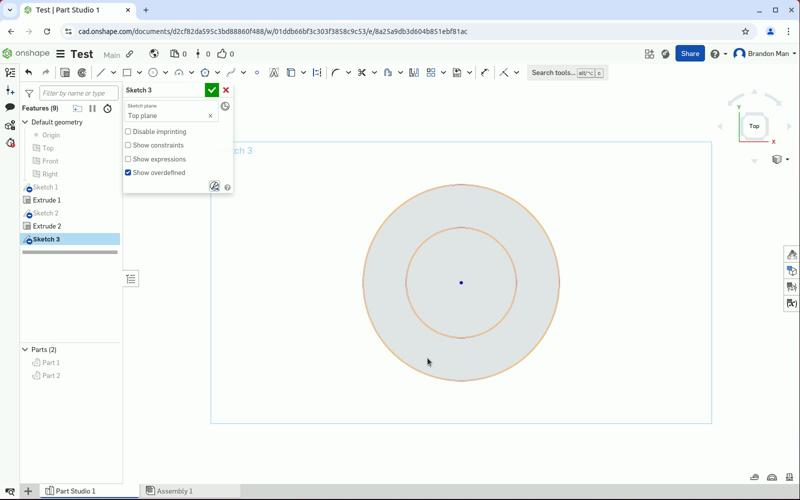
click(427, 357)
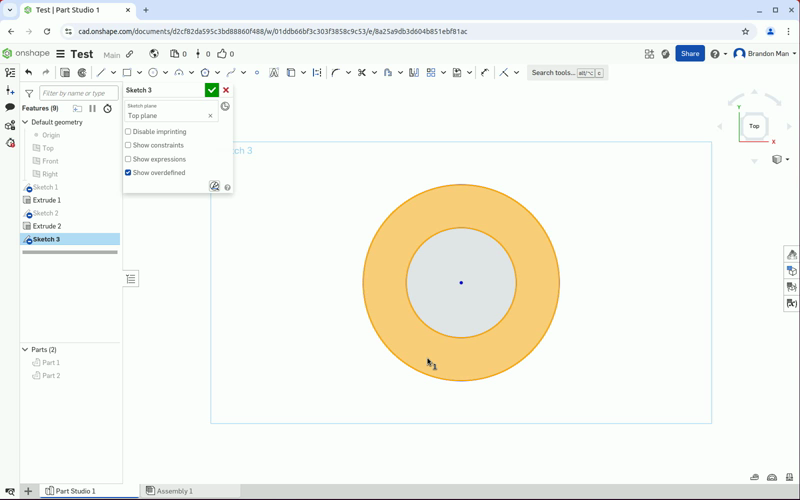
mouse_move(73, 352)
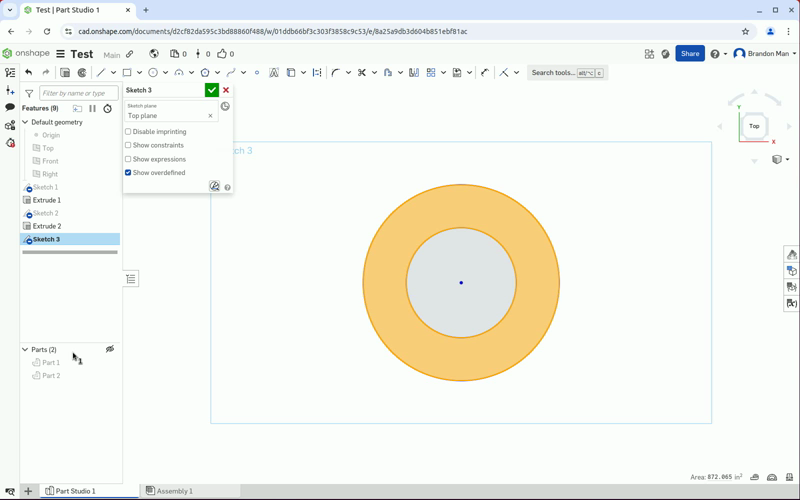
key(shift+y)
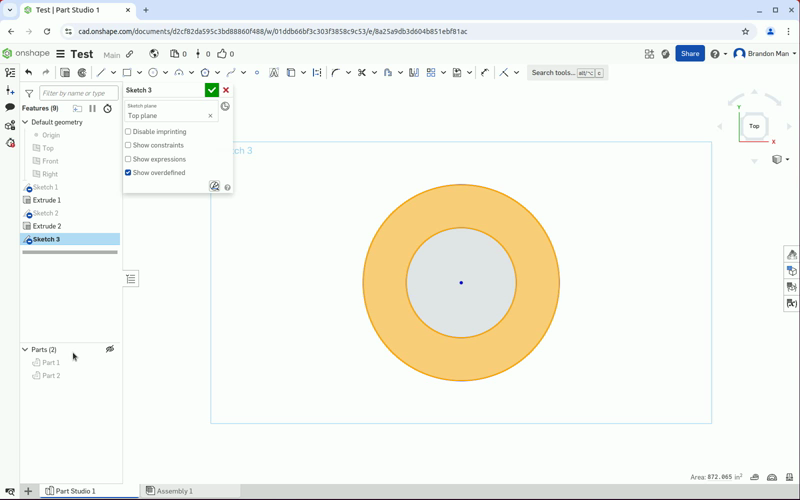
key(shift+e)
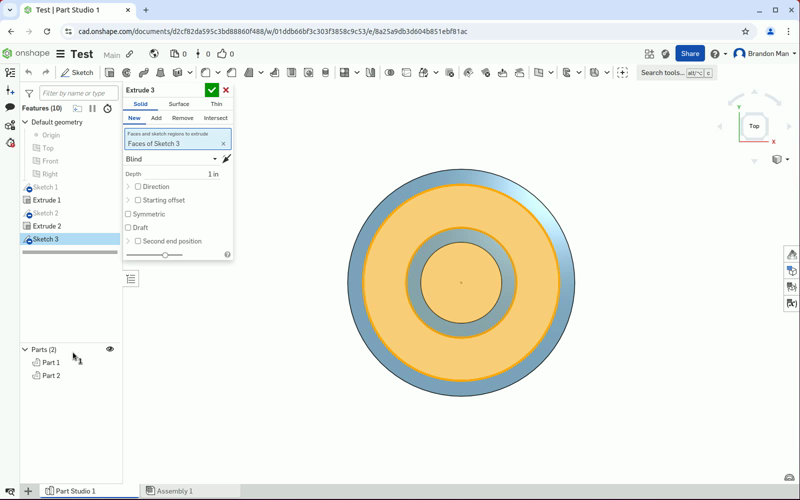
mouse_move(143, 106)
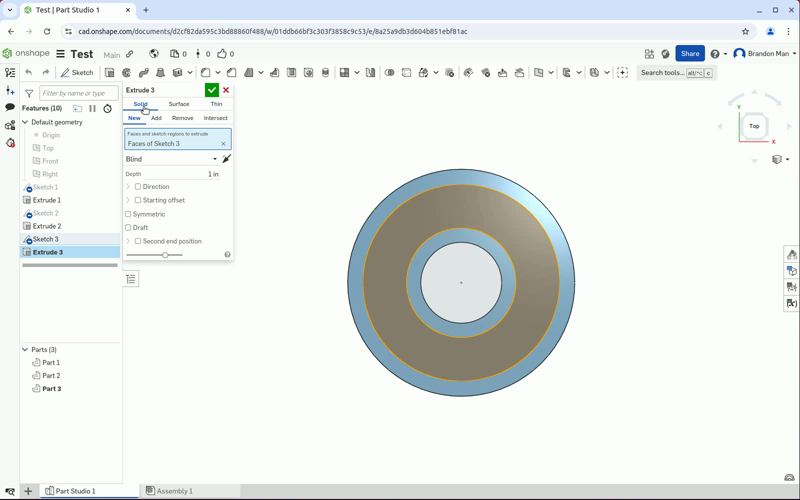
click(143, 106)
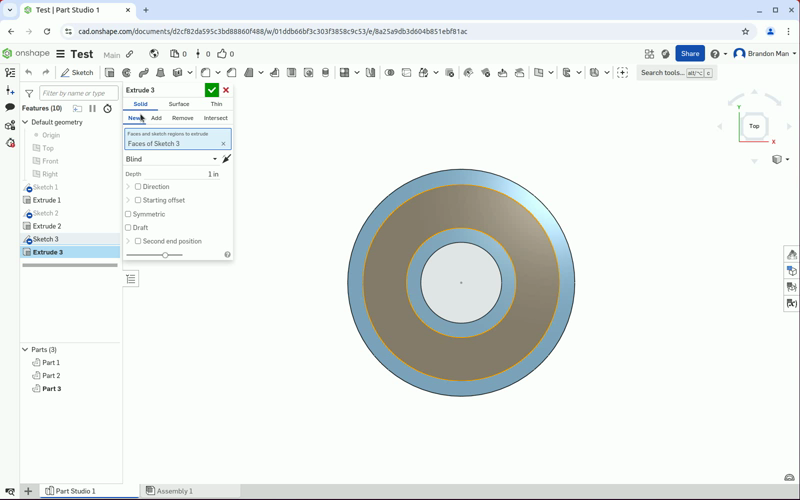
mouse_move(137, 120)
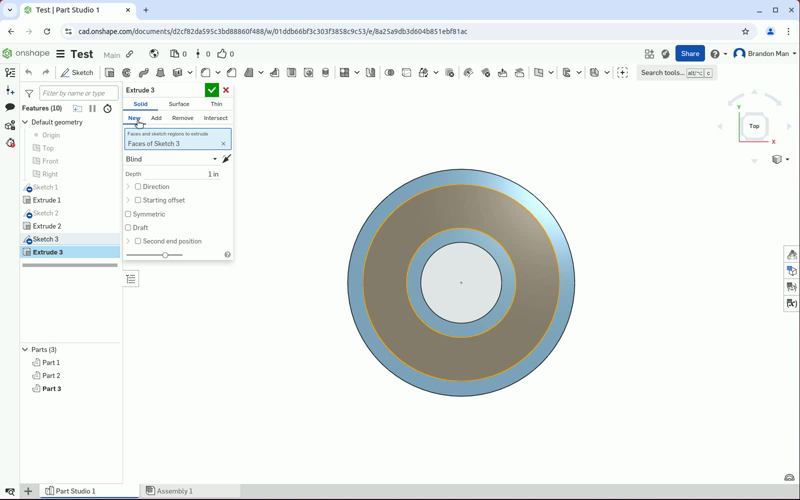
click(137, 120)
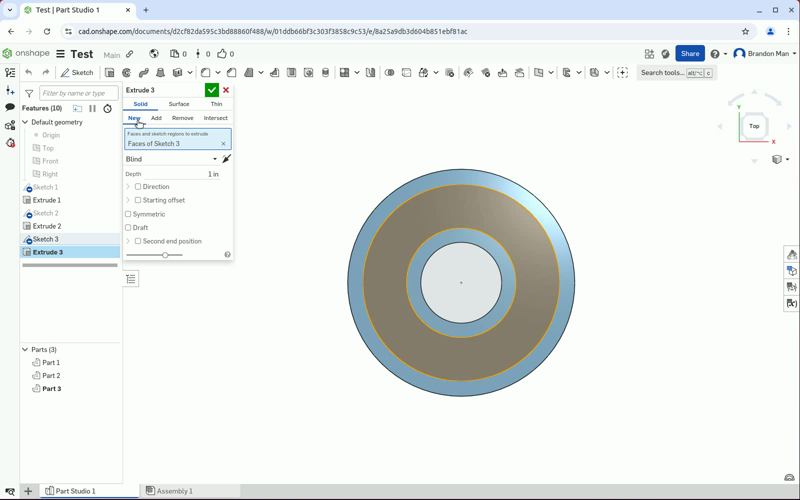
key(tab, 4)
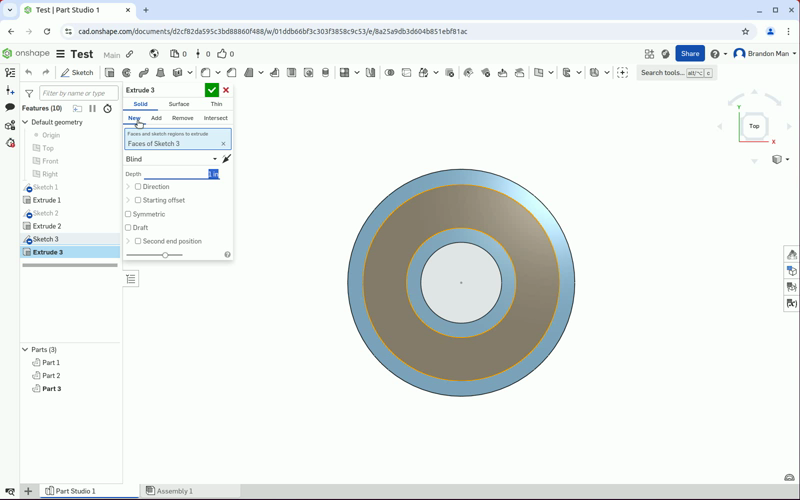
text(12.516)
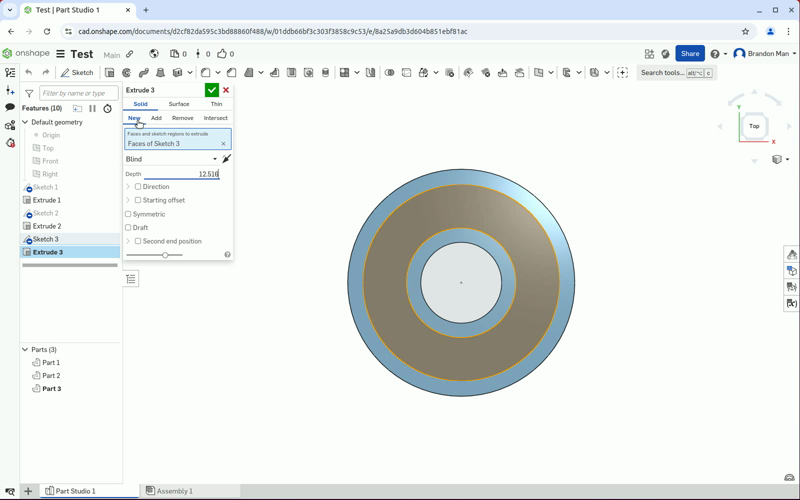
key(tab, 3)
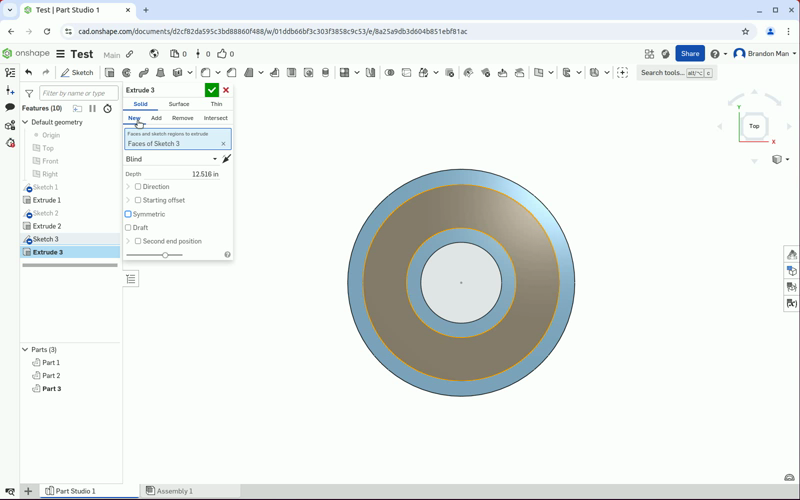
key(space)
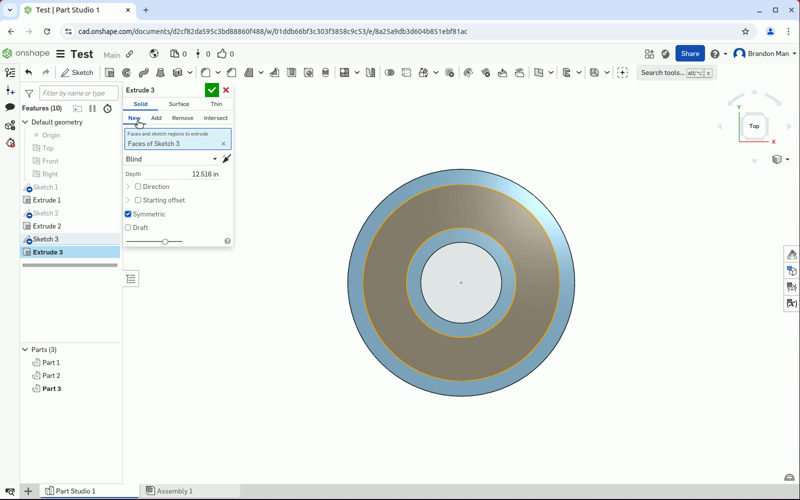
key(enter)
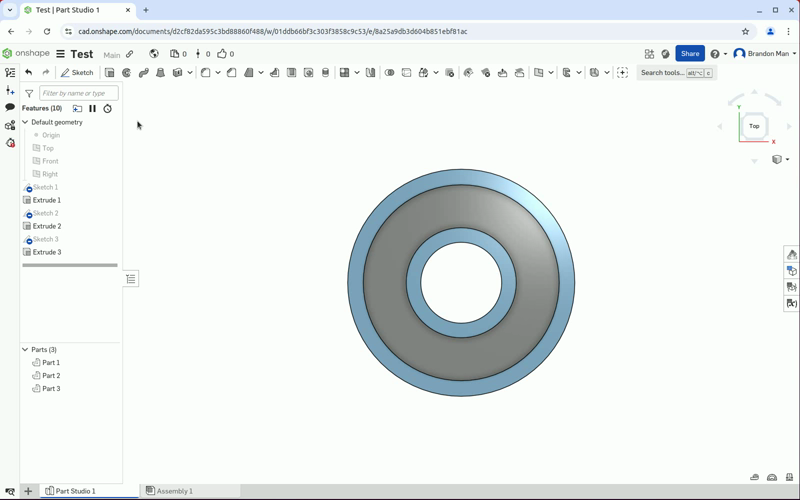
key(shift+h)
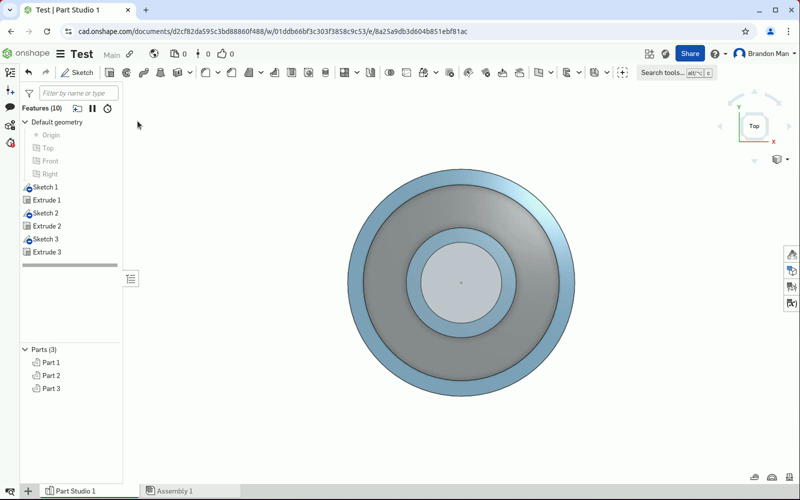
key(shift+h)
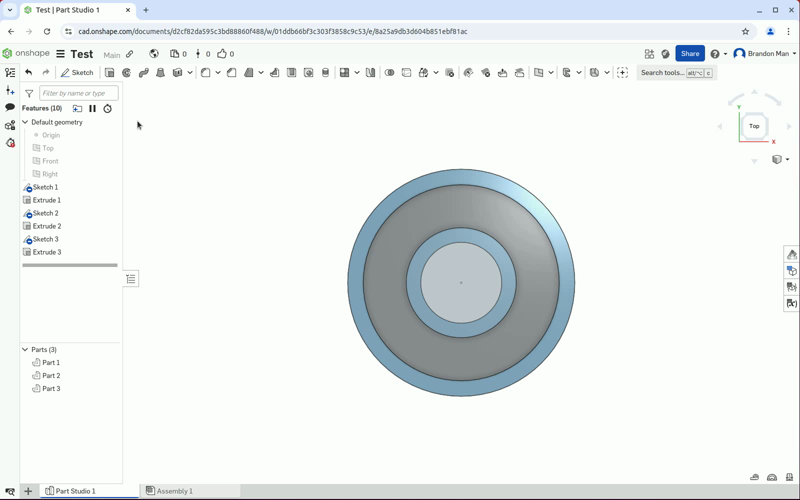
key(shift+7)
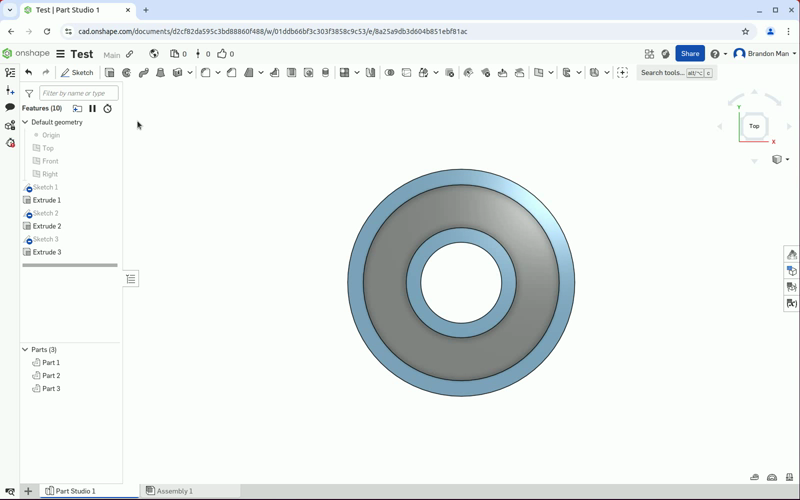
key(up, 3)
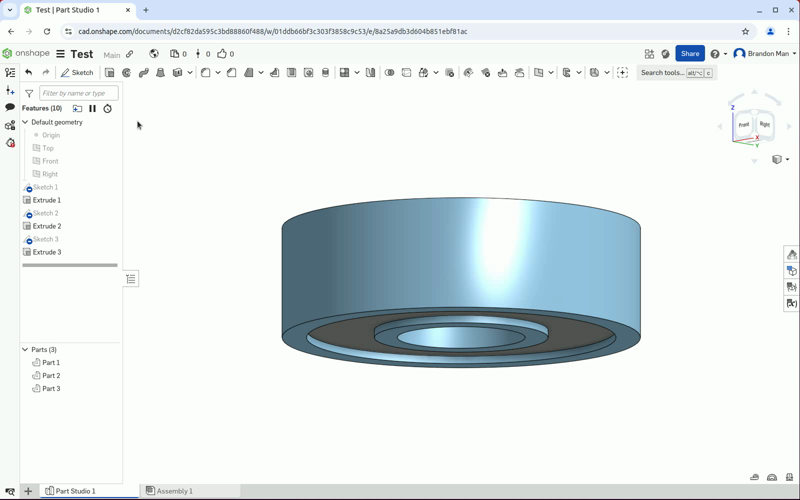
key(left, 3)
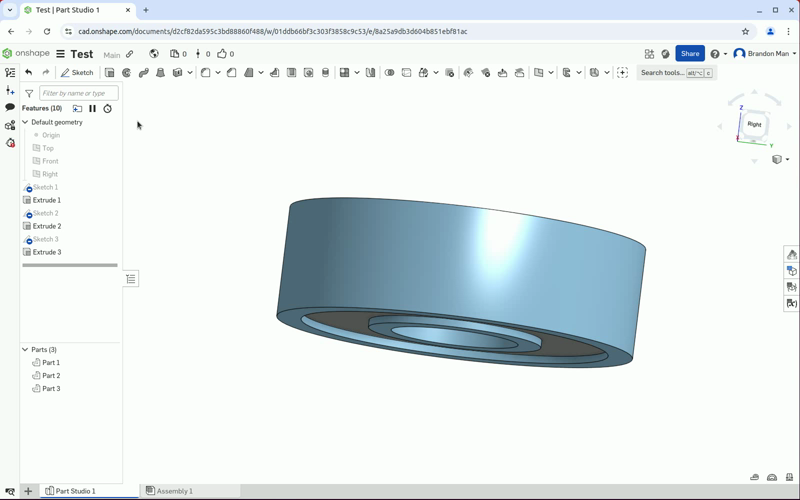
key(right, 3)
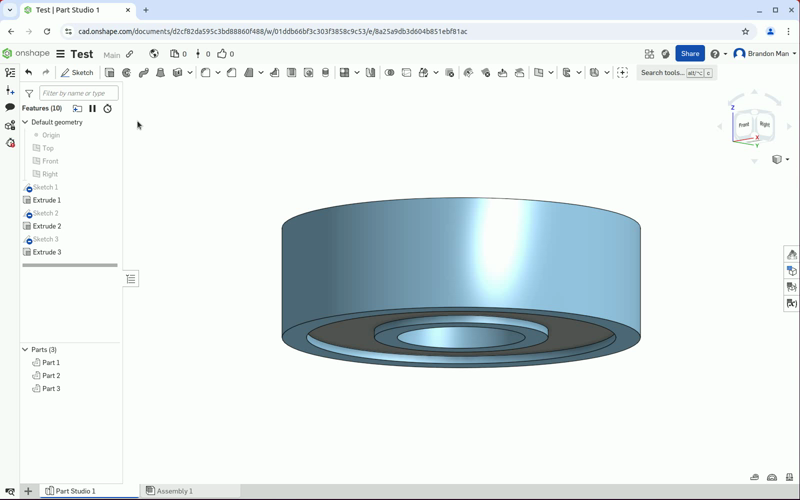
key(down, 3)
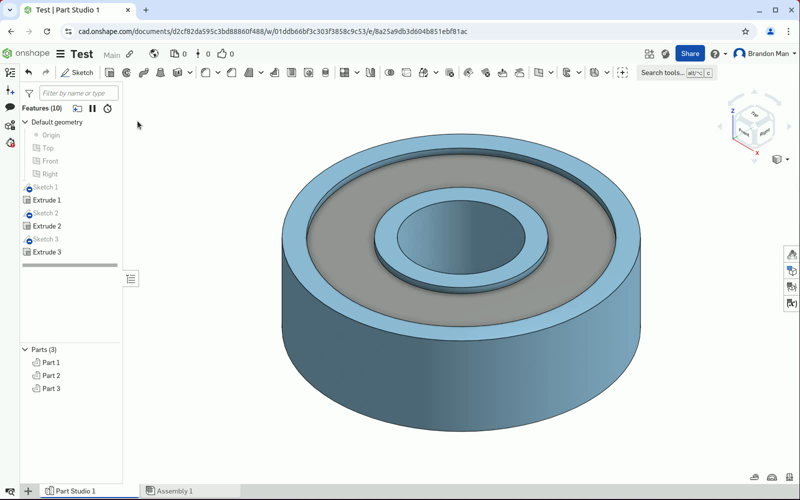
mouse_move(73, 189)
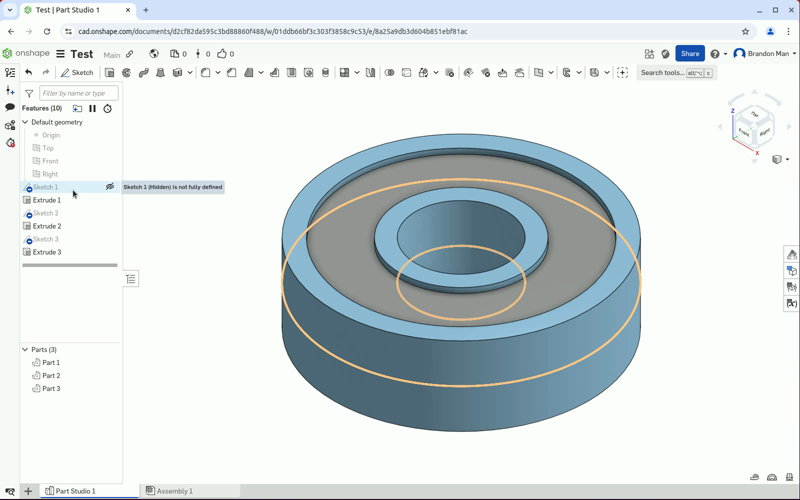
click(73, 189)